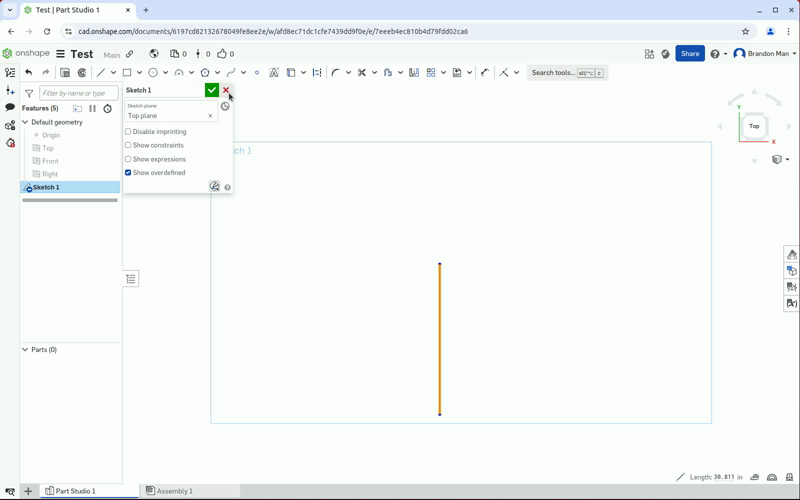
key(shift+h)
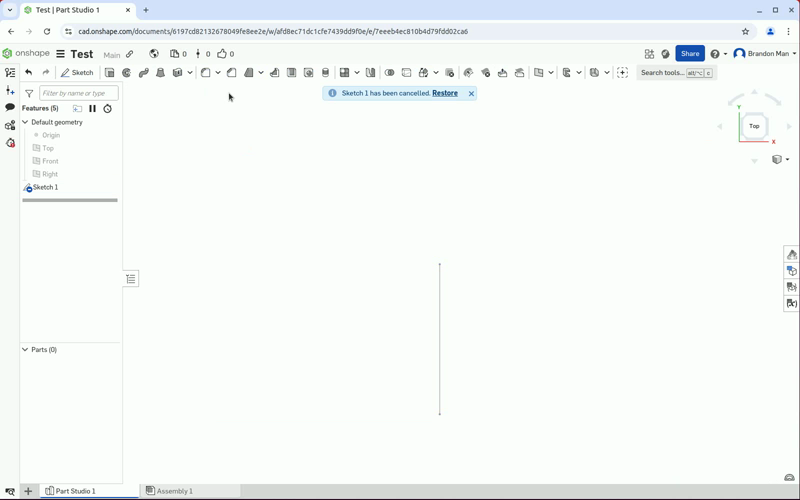
key(shift+s)
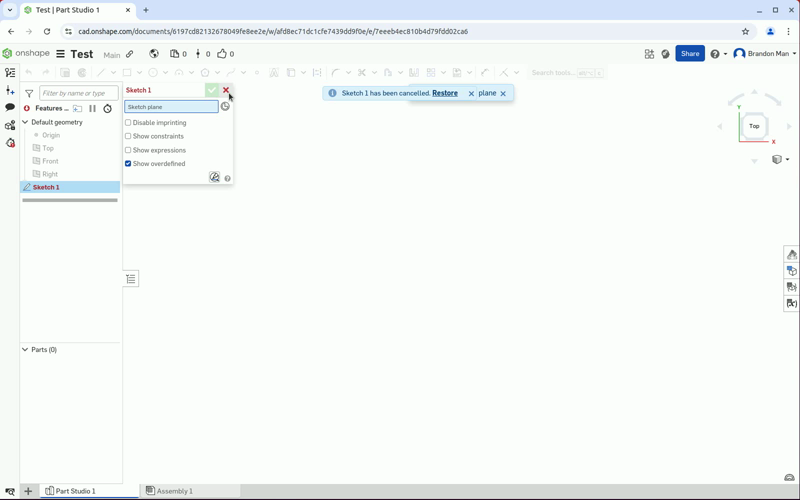
mouse_move(73, 150)
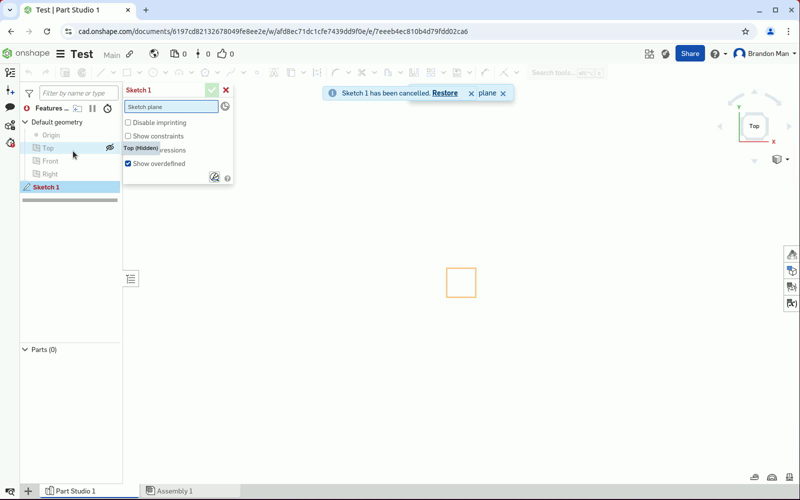
click(73, 150)
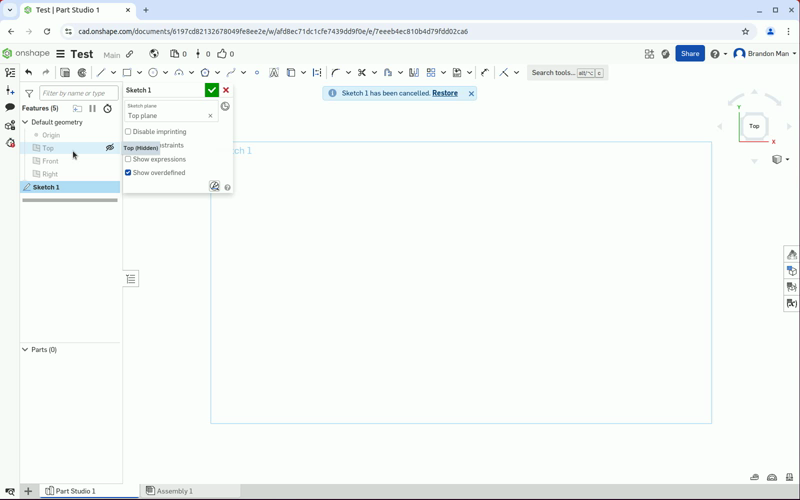
mouse_move(73, 352)
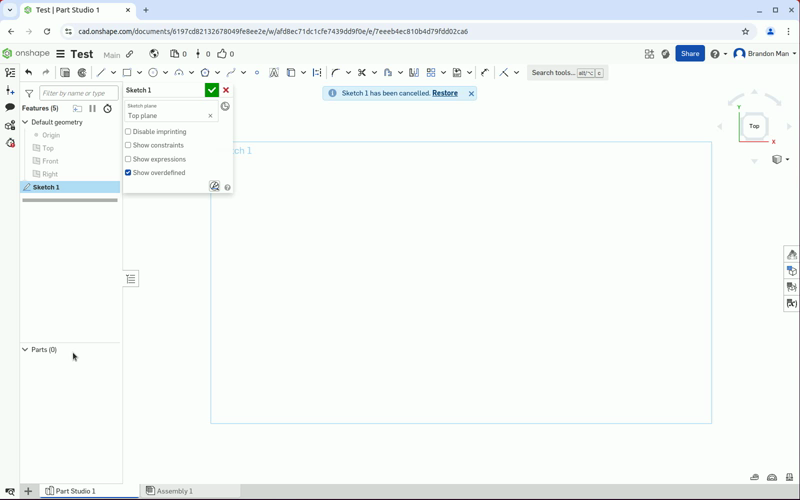
key(y)
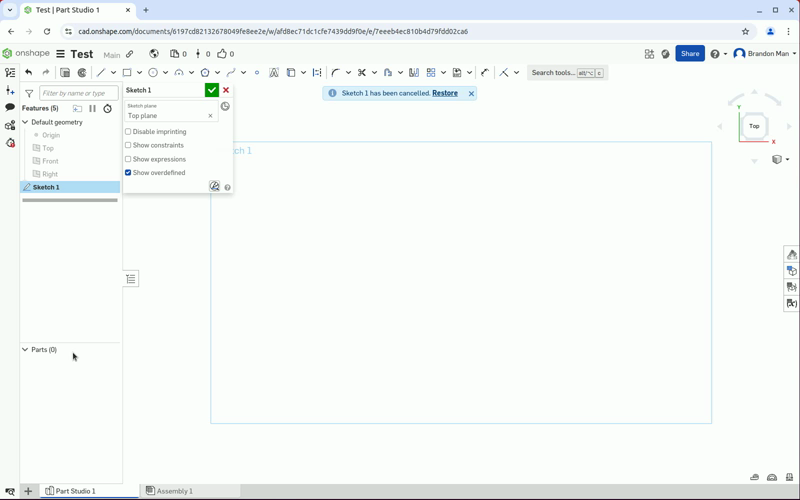
key(c)
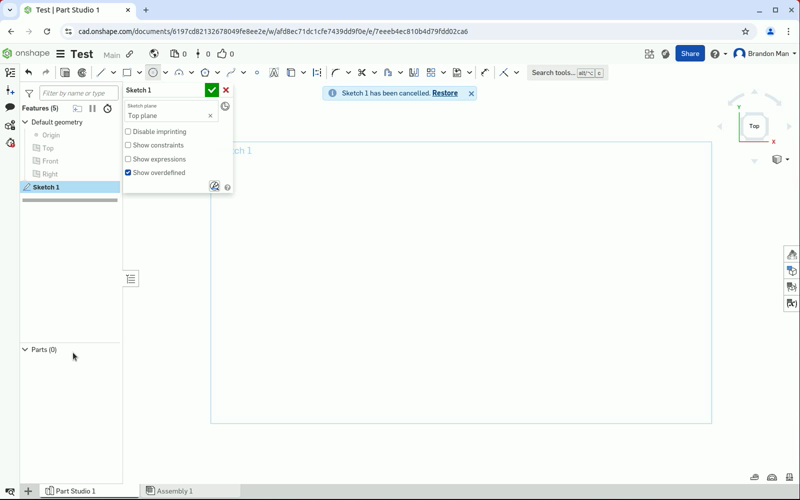
key_down(shift)
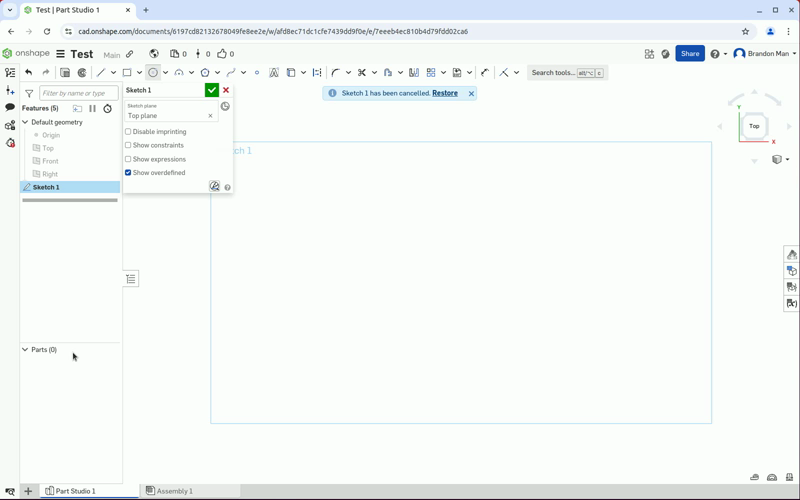
mouse_move(461, 282)
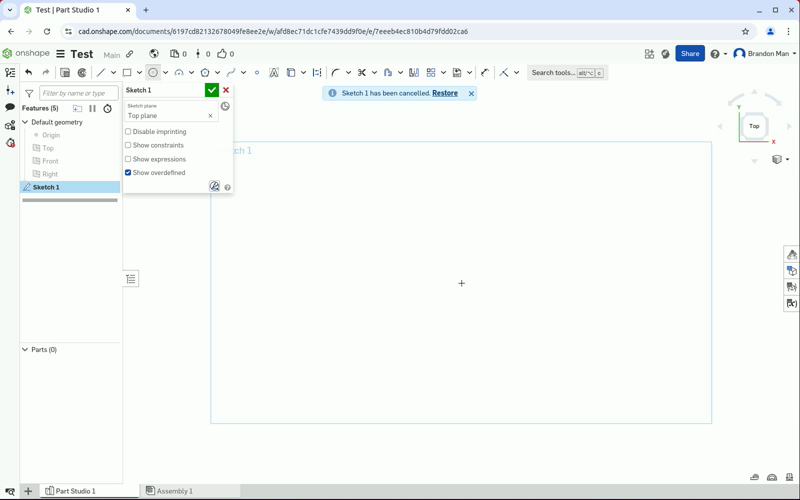
click(461, 282)
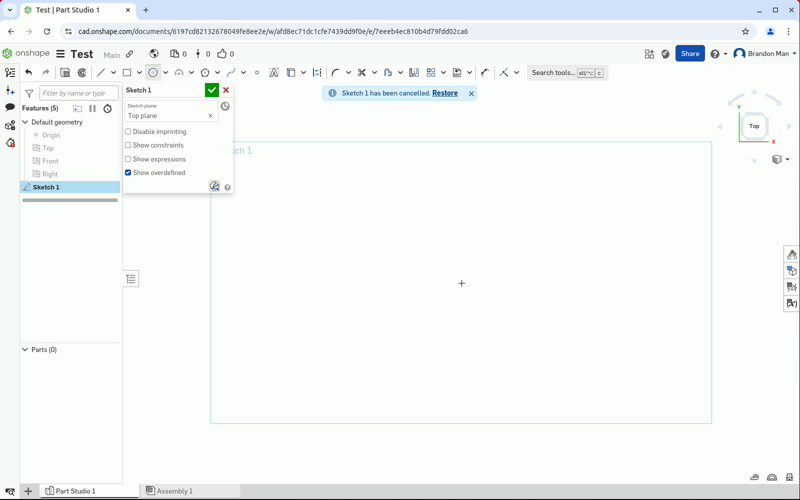
key_up(shift)
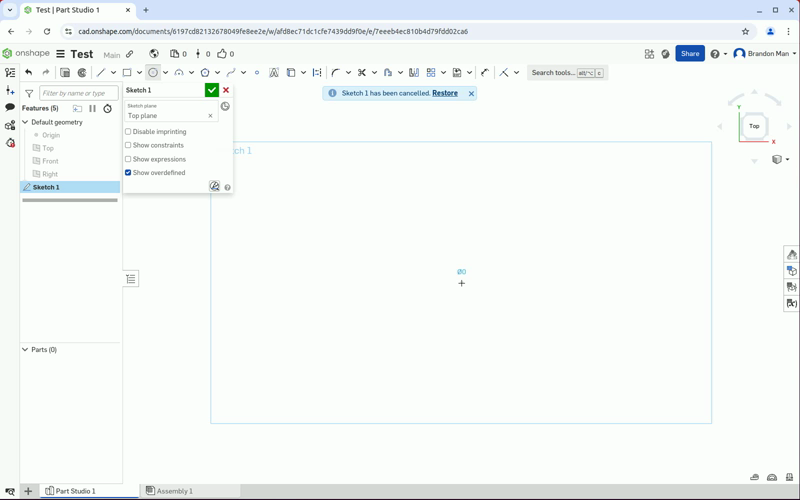
mouse_move(535, 282)
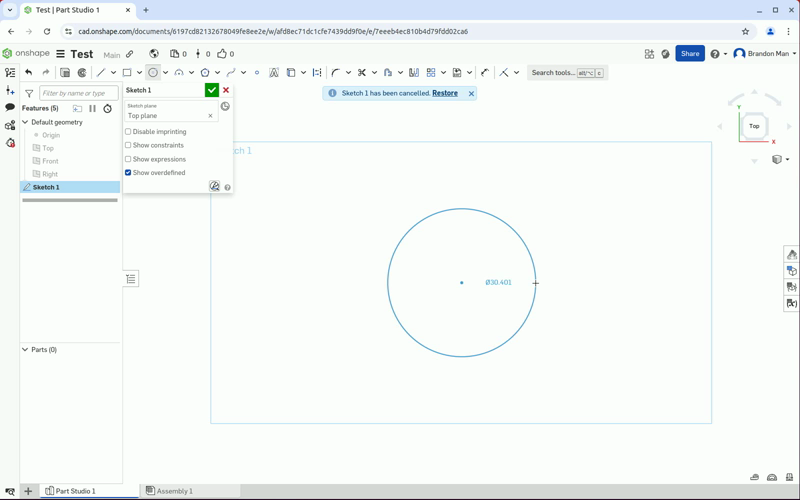
click(535, 282)
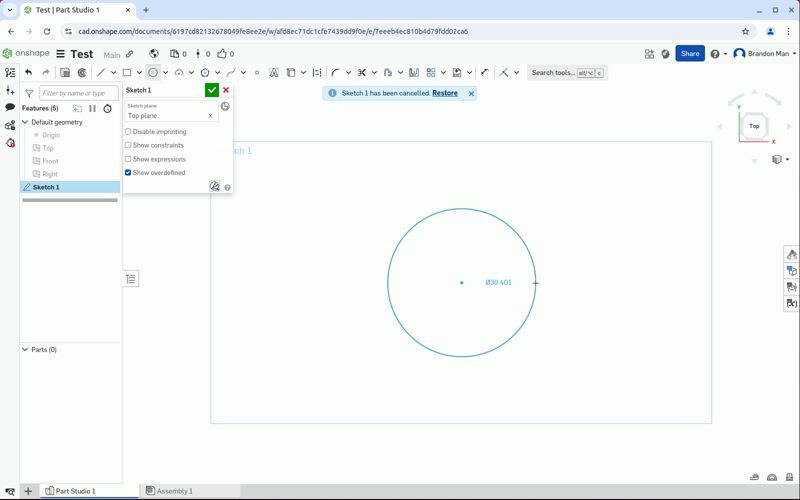
key(esc)
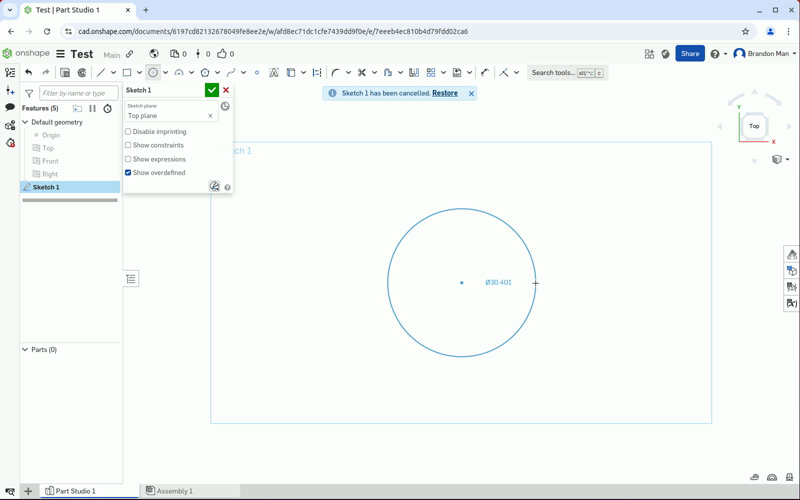
mouse_move(401, 289)
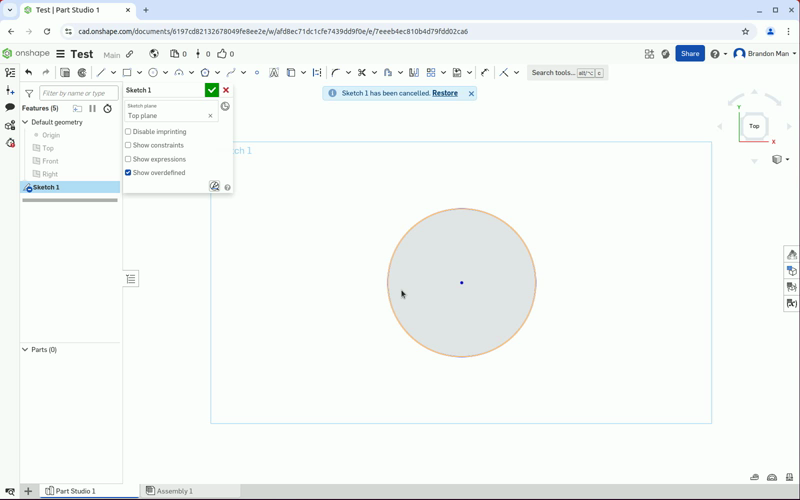
click(401, 289)
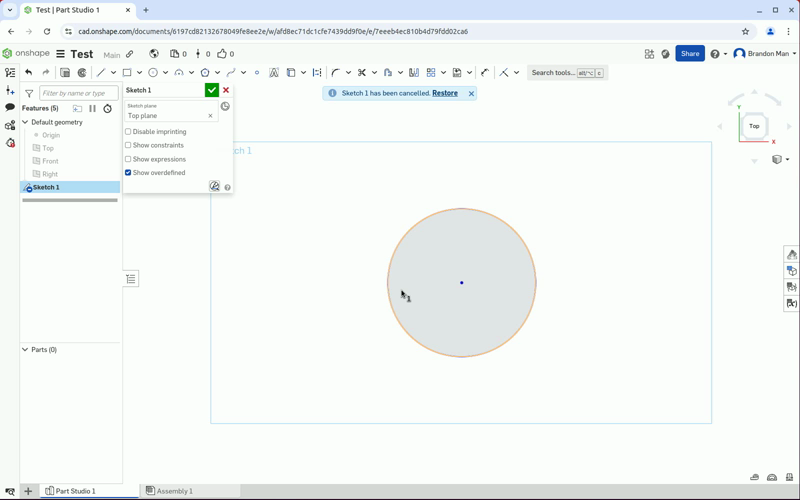
mouse_move(73, 352)
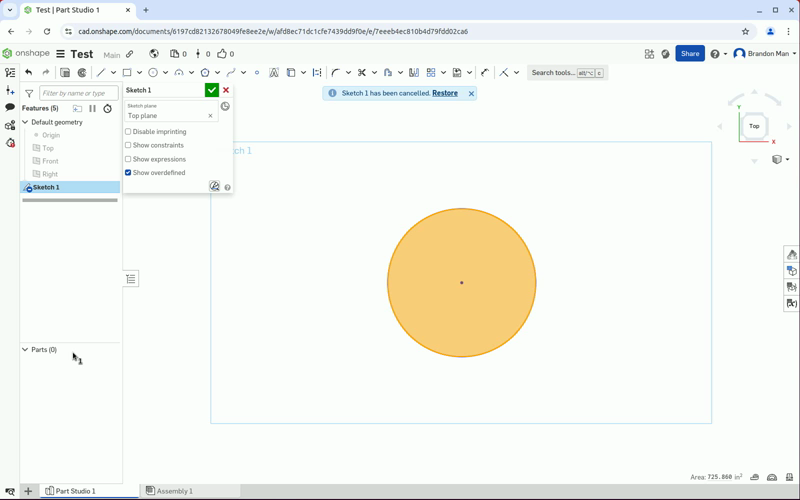
key(shift+y)
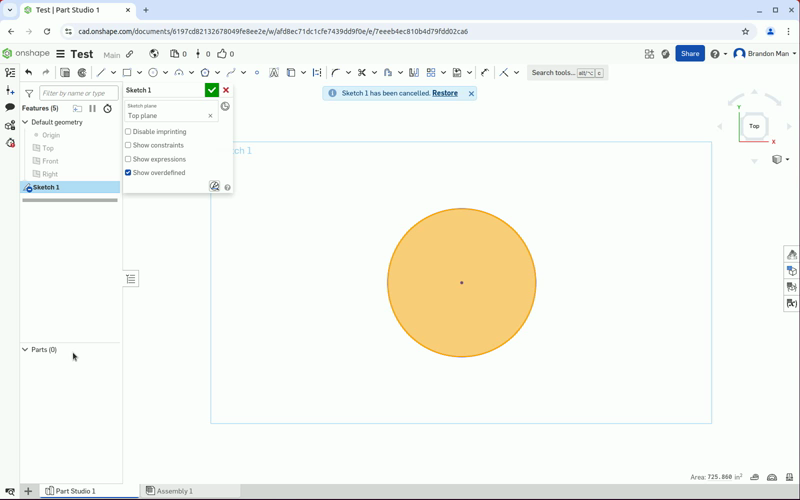
key(shift+e)
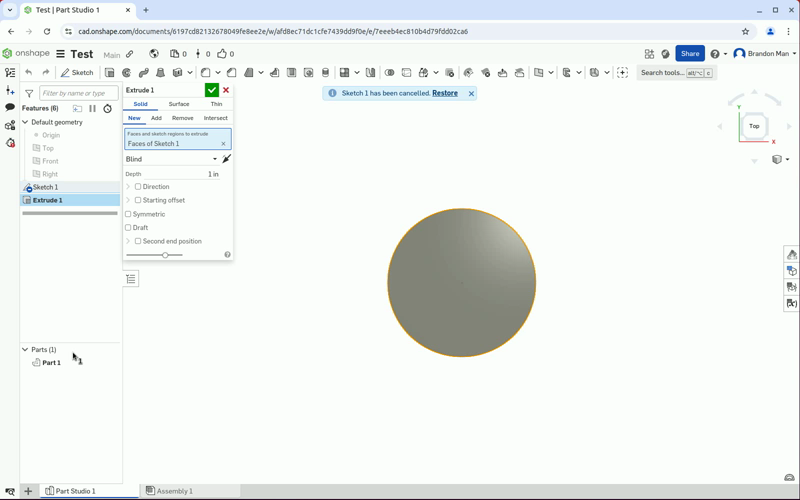
mouse_move(143, 106)
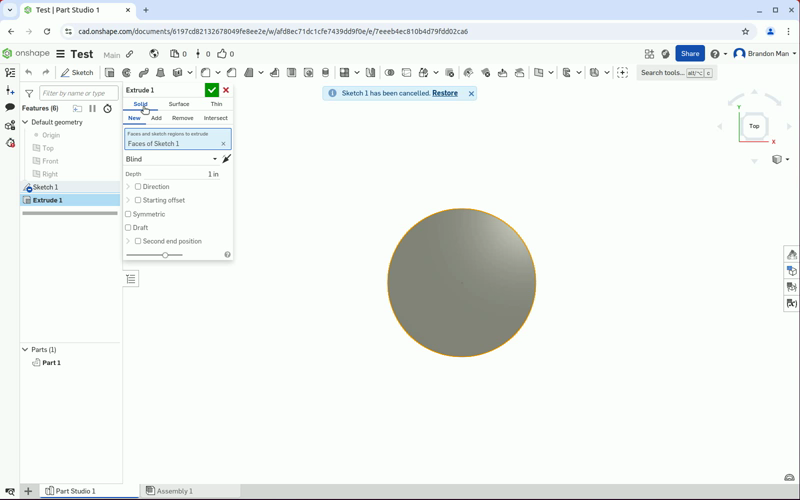
click(143, 106)
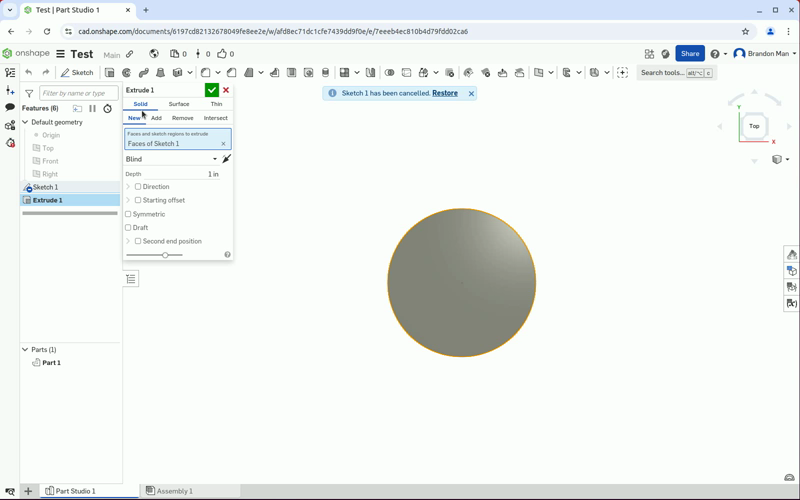
mouse_move(137, 120)
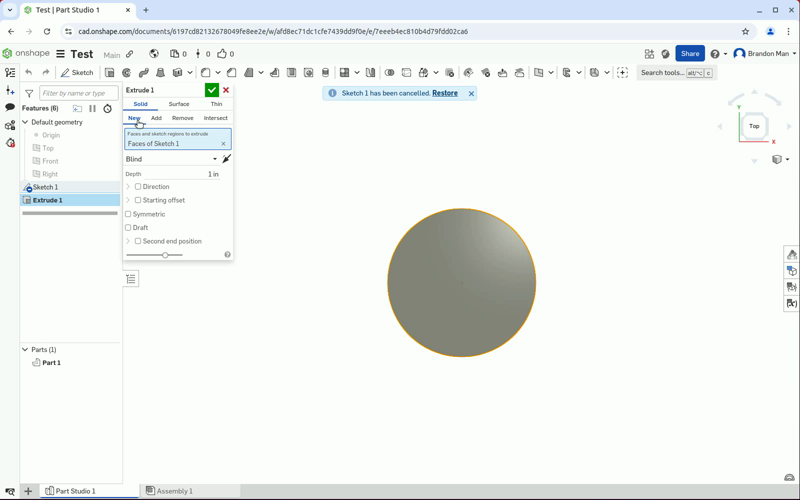
click(137, 120)
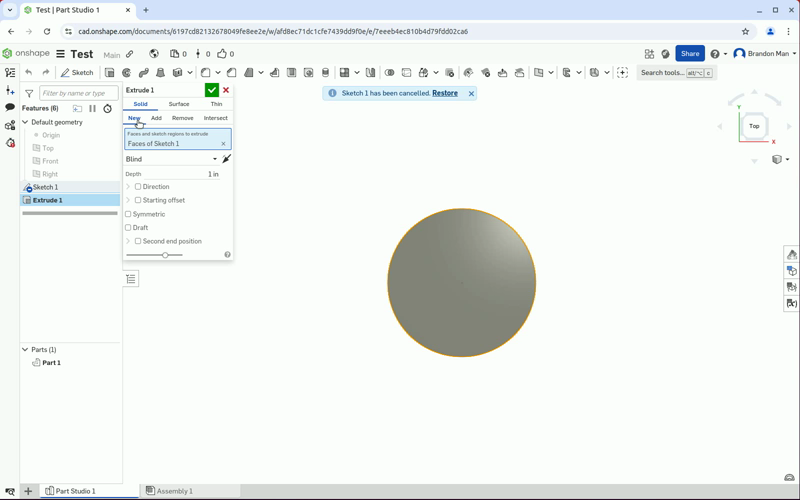
key(tab, 4)
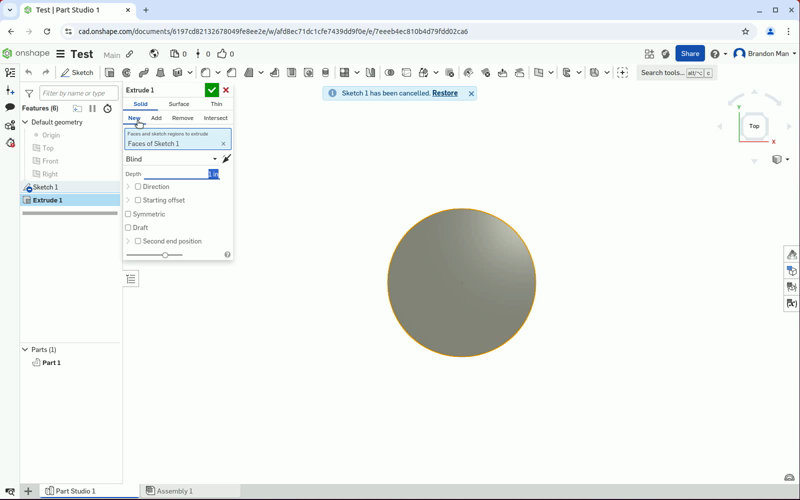
text(0.722)
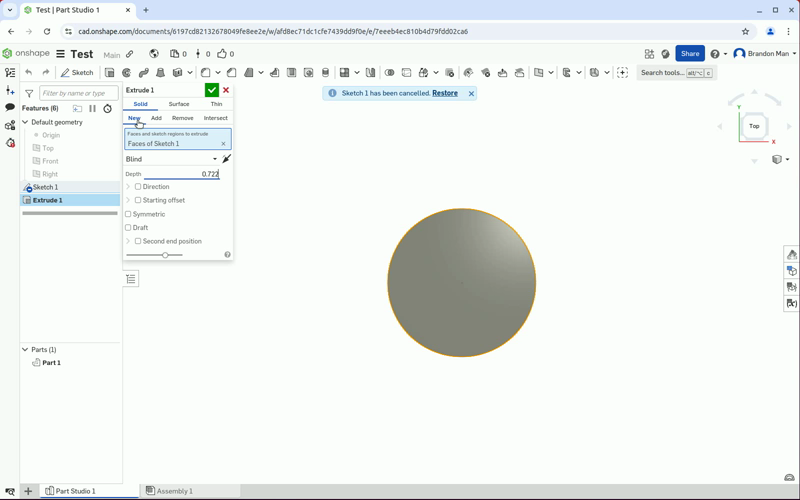
key(enter)
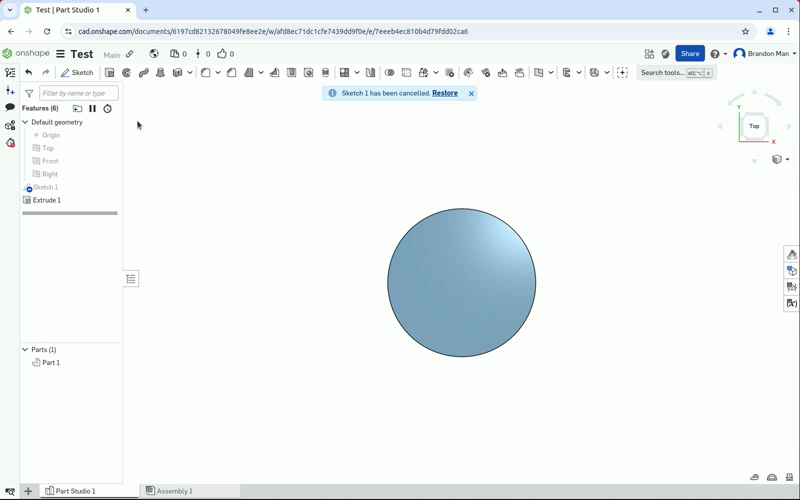
key(shift+h)
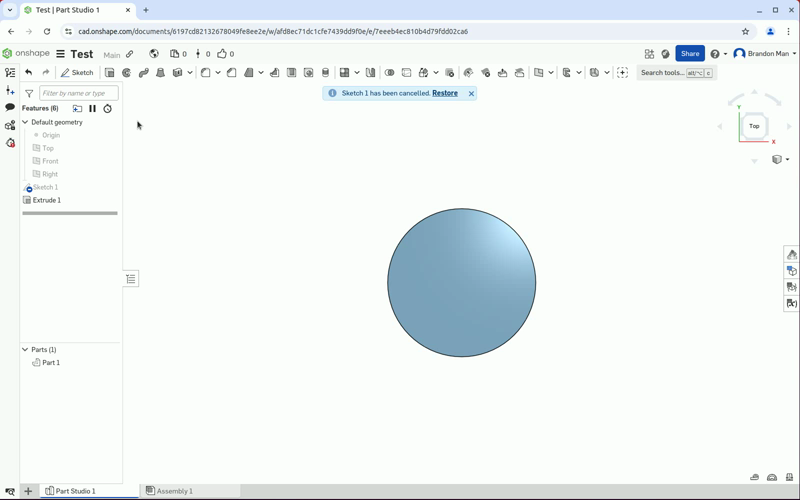
key(shift+h)
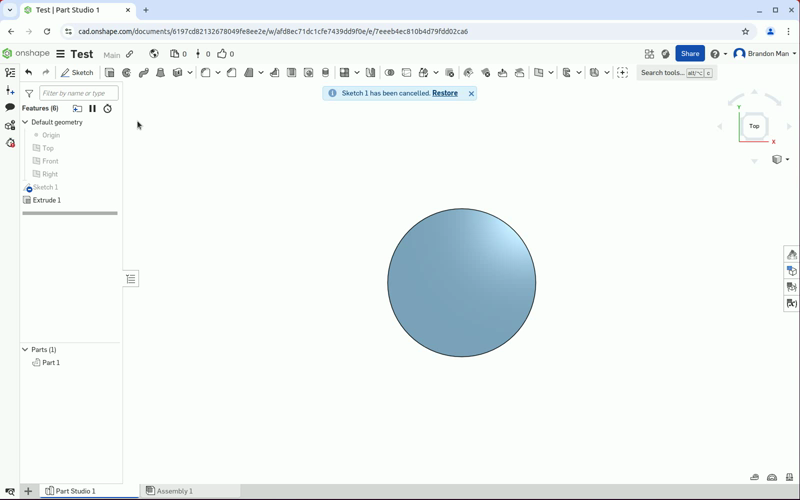
mouse_move(73, 189)
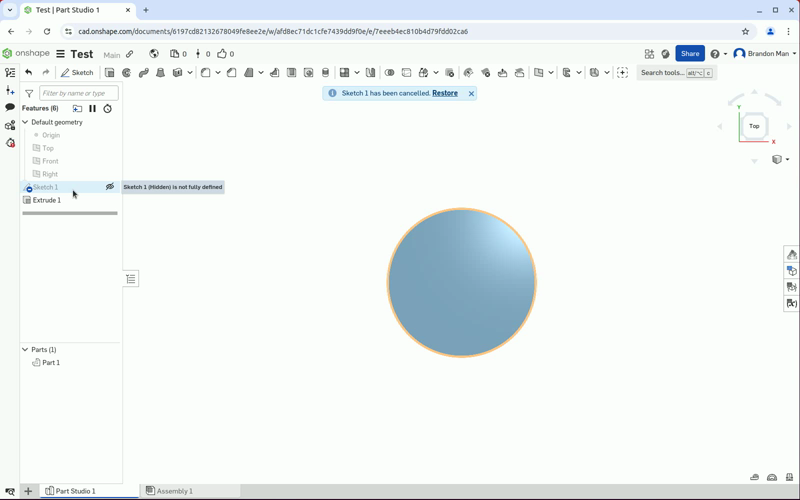
click(73, 189)
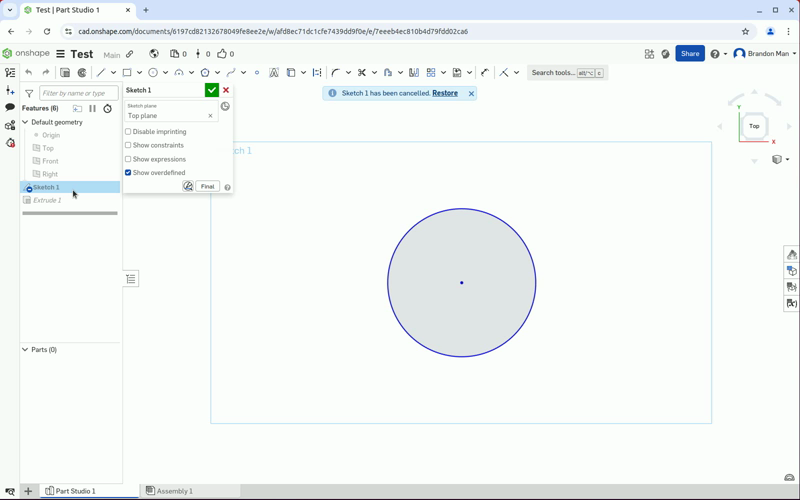
mouse_move(229, 92)
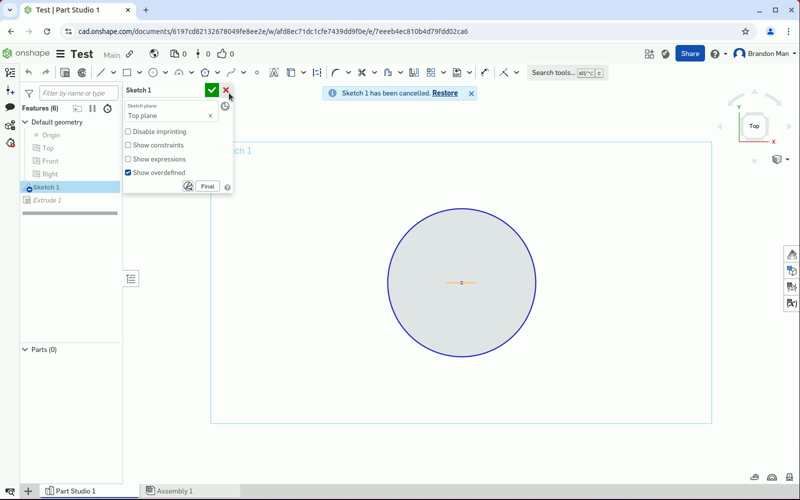
click(229, 92)
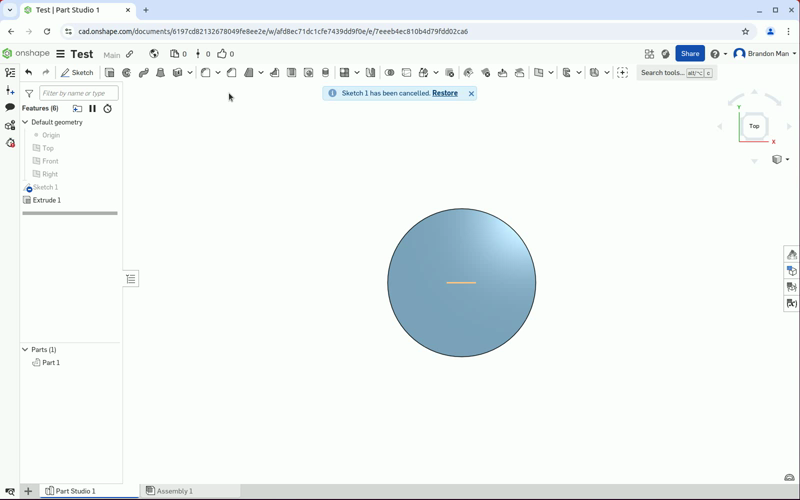
mouse_move(541, 75)
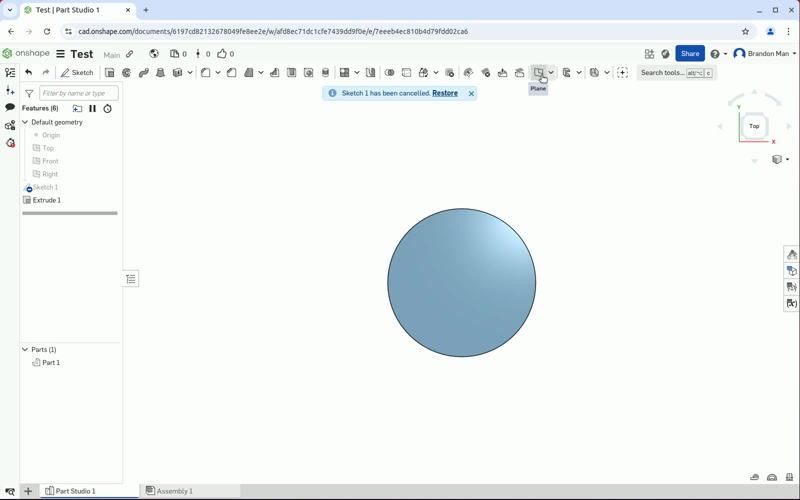
click(541, 75)
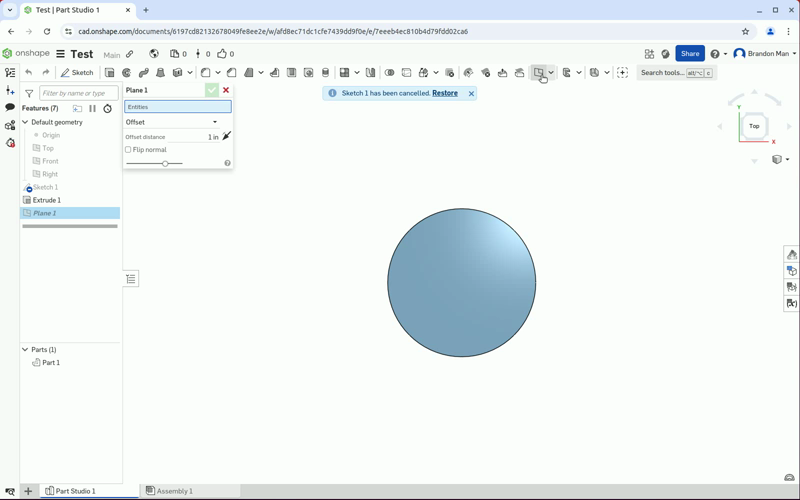
mouse_move(73, 150)
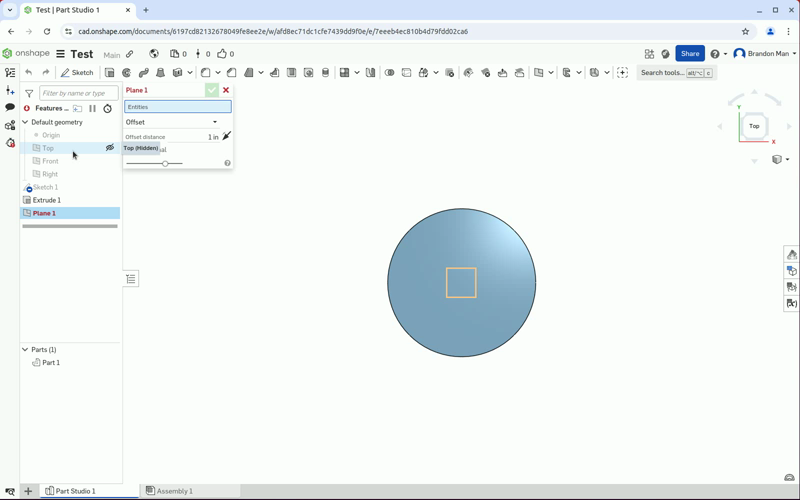
click(73, 150)
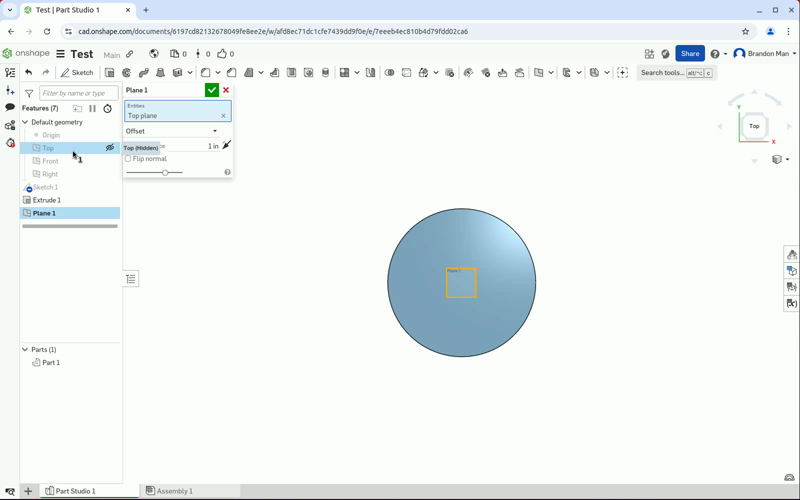
key(tab, 2)
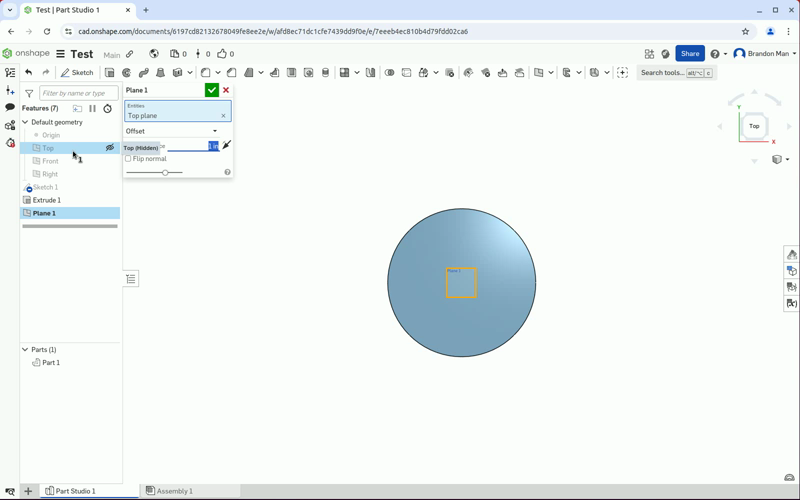
text(0.709)
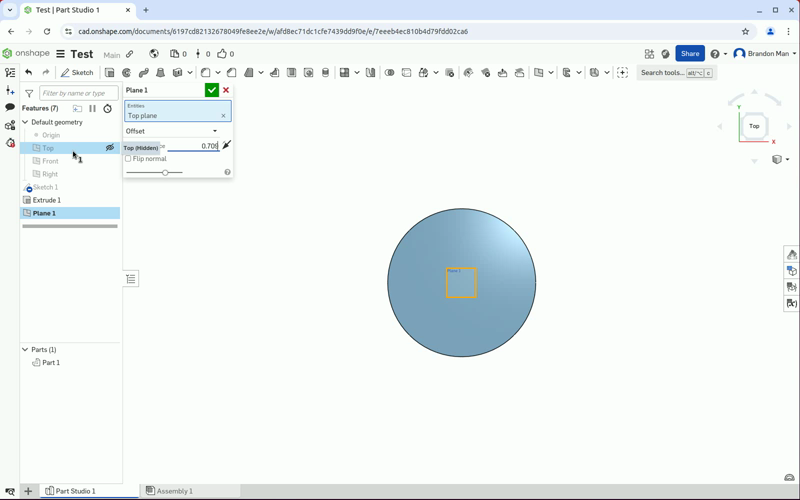
key(enter, 2)
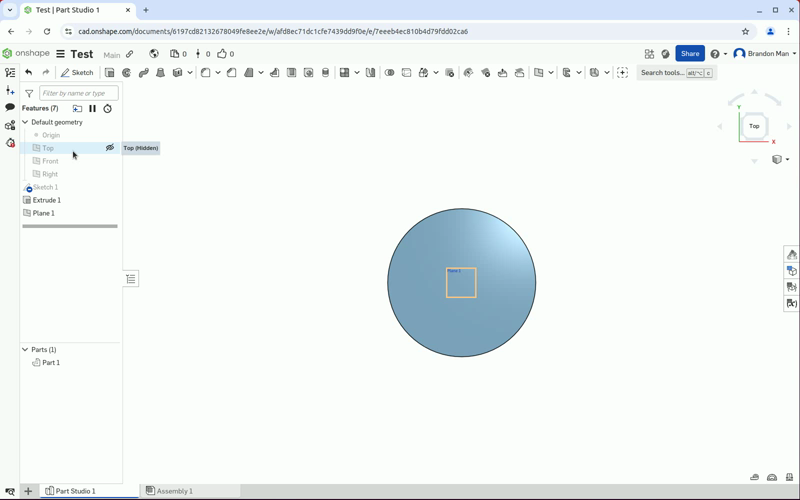
key(shift+s)
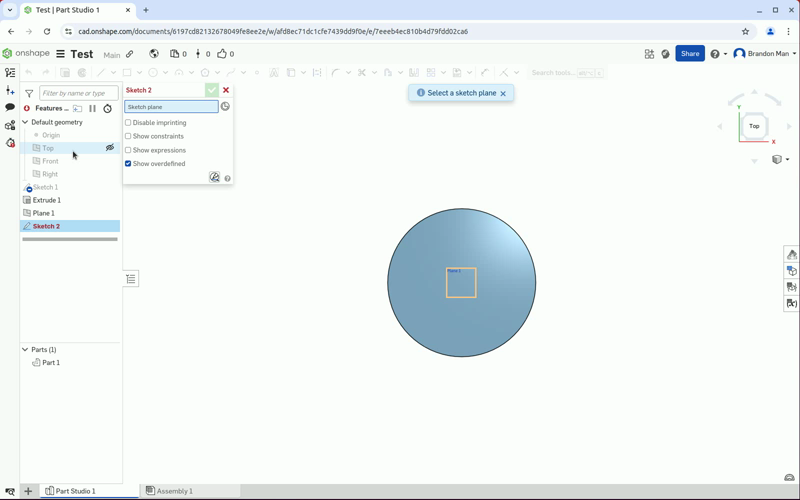
mouse_move(73, 215)
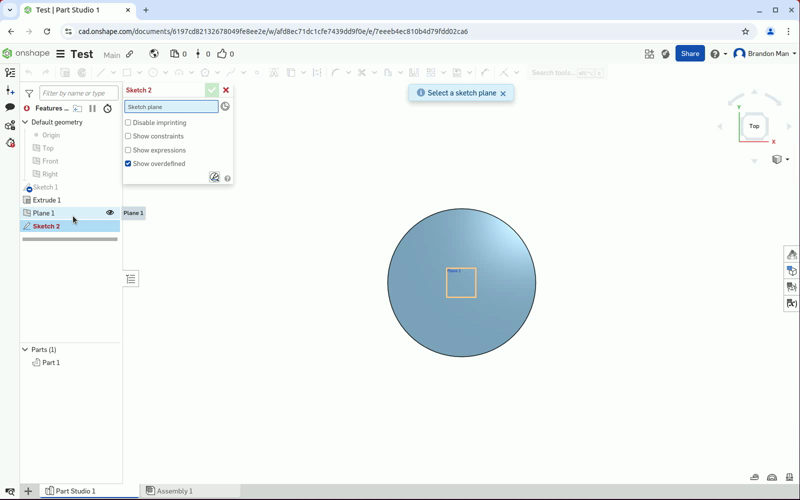
click(73, 215)
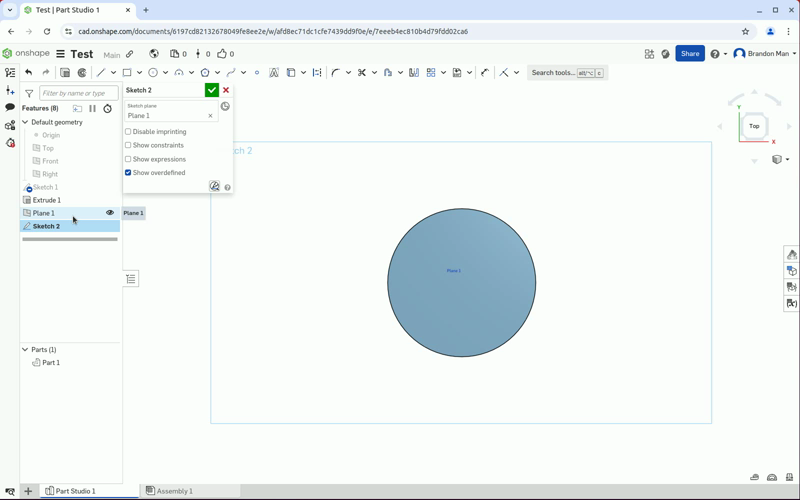
mouse_move(73, 352)
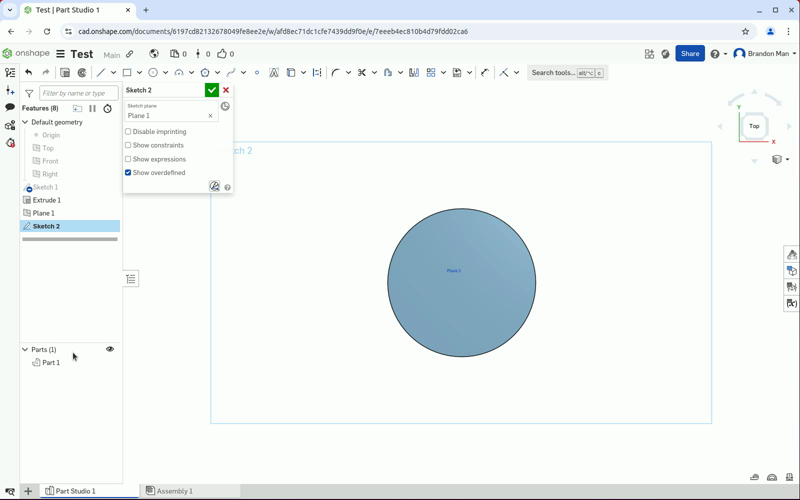
key(y)
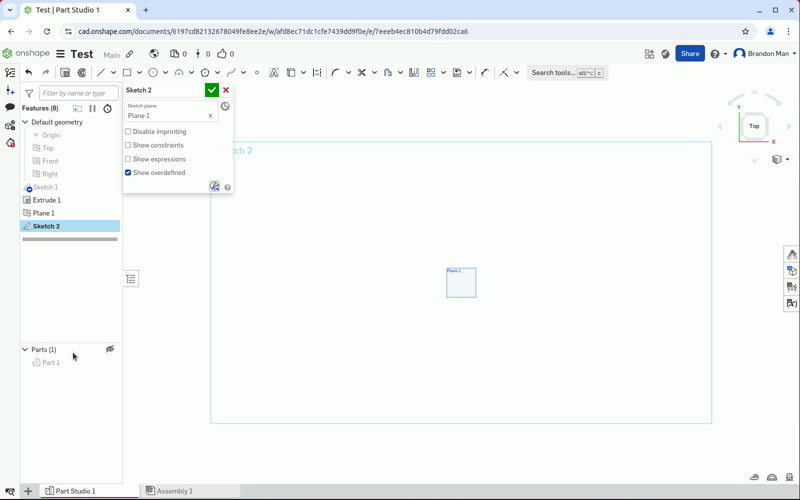
key(c)
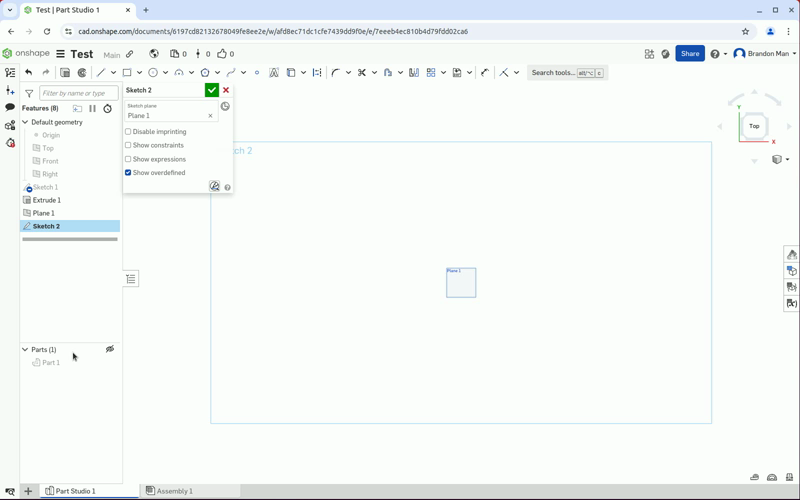
key_down(shift)
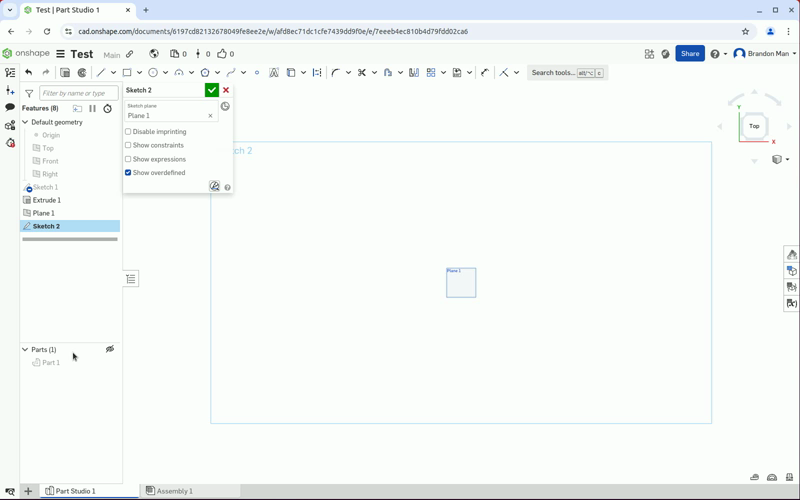
mouse_move(461, 282)
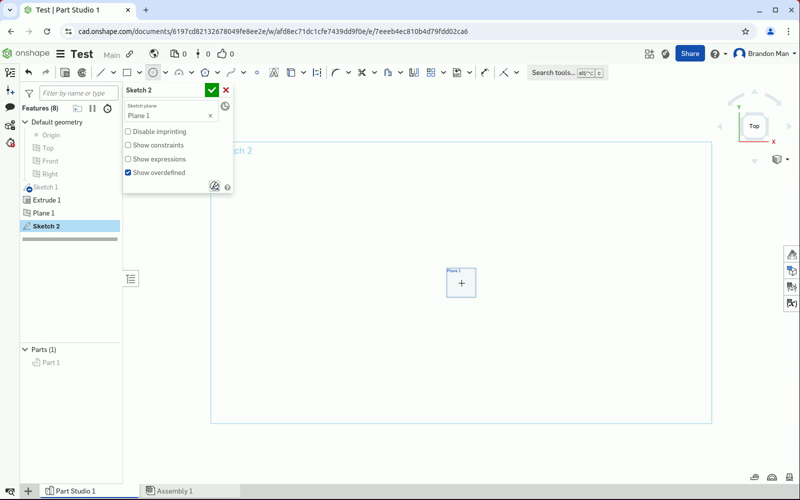
click(461, 282)
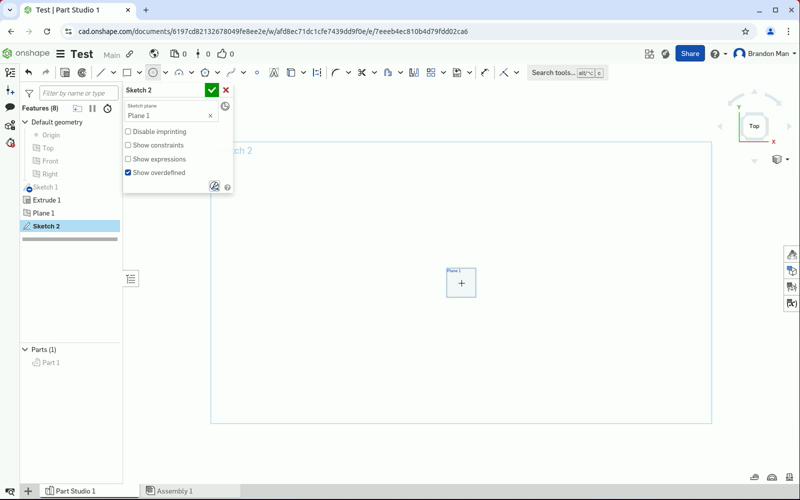
key_up(shift)
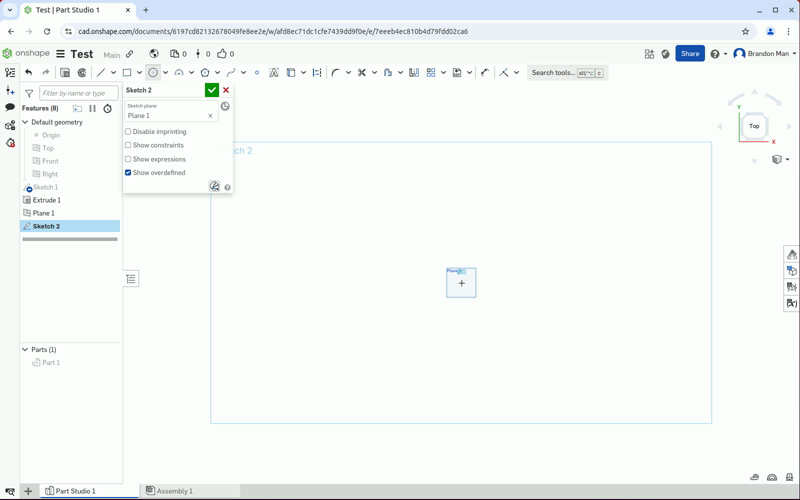
mouse_move(519, 282)
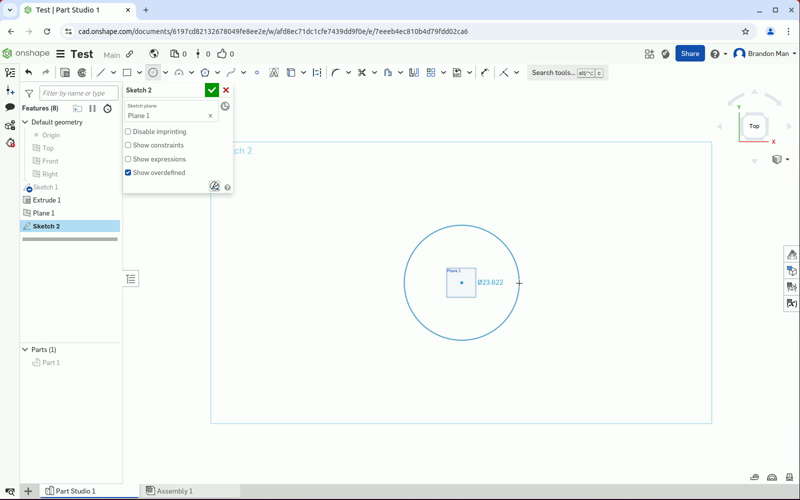
click(519, 282)
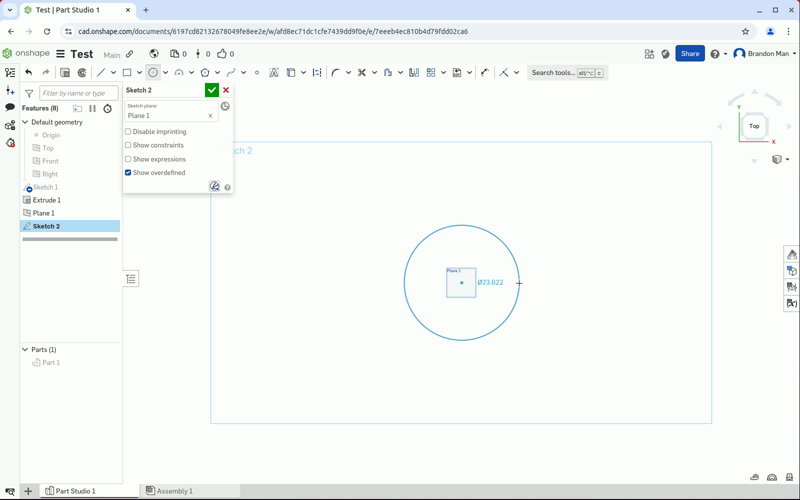
key(esc)
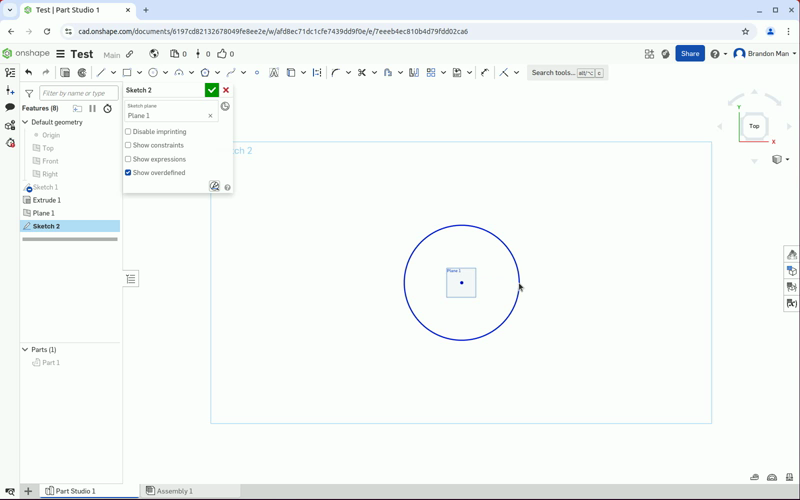
mouse_move(430, 297)
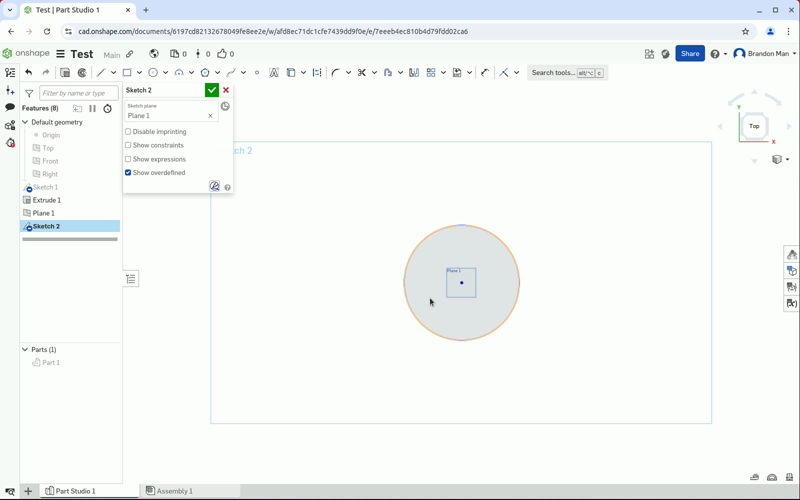
click(430, 297)
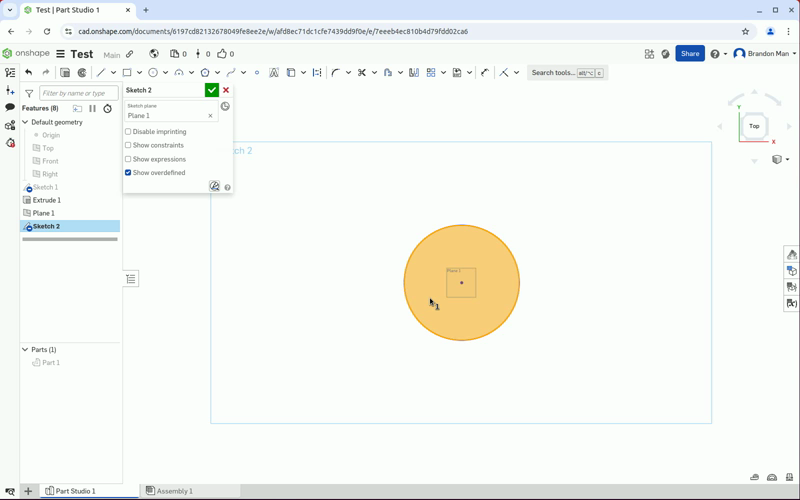
mouse_move(73, 352)
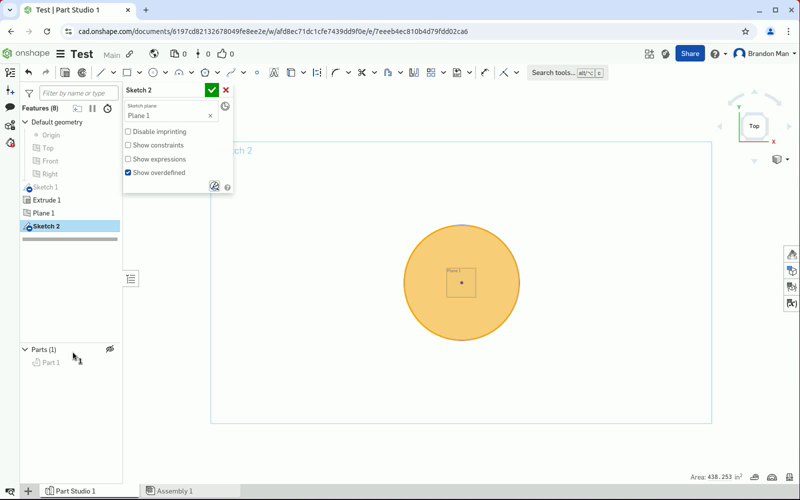
key(shift+y)
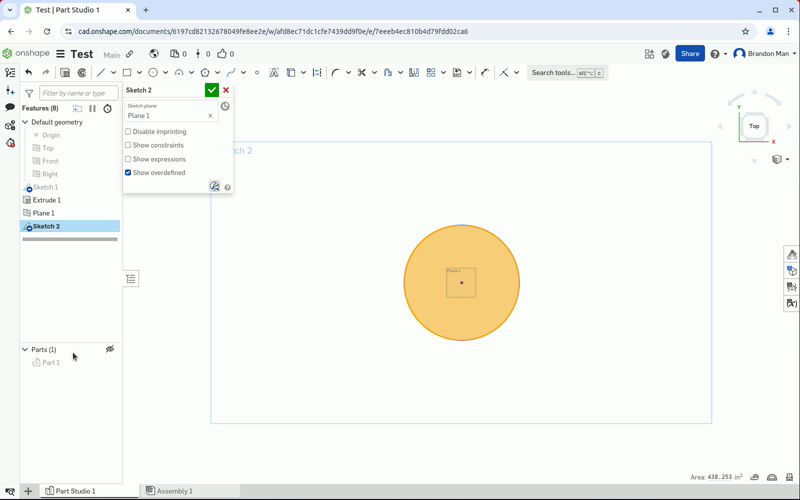
key(shift+e)
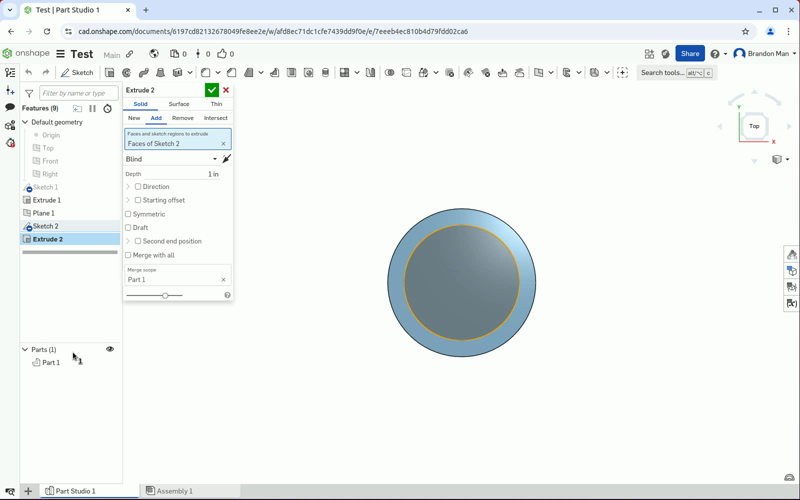
mouse_move(143, 106)
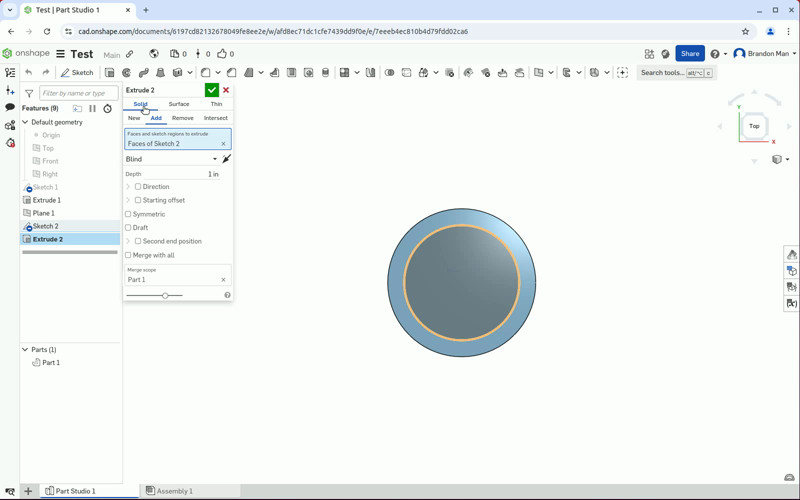
click(143, 106)
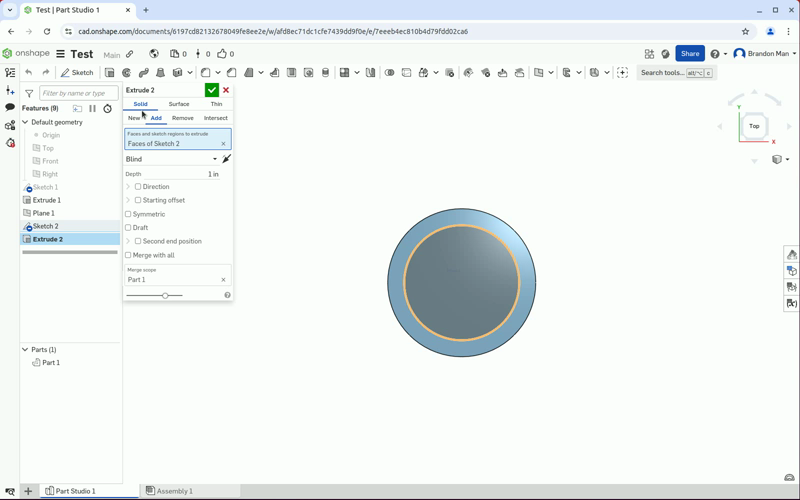
mouse_move(137, 120)
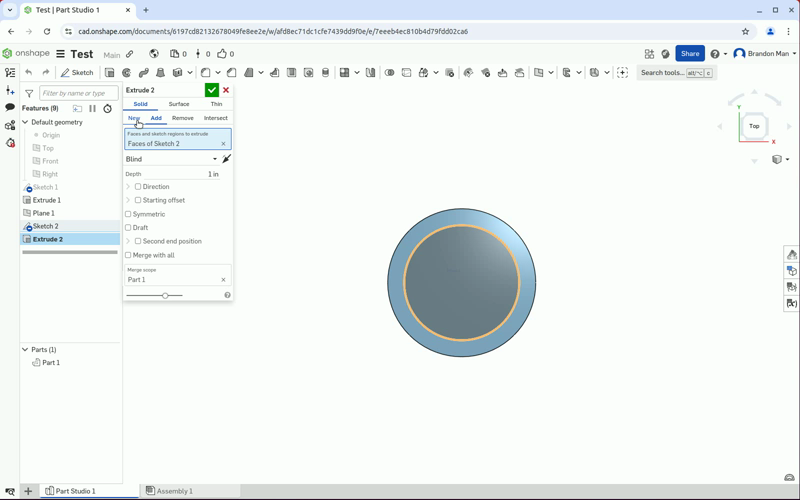
click(137, 120)
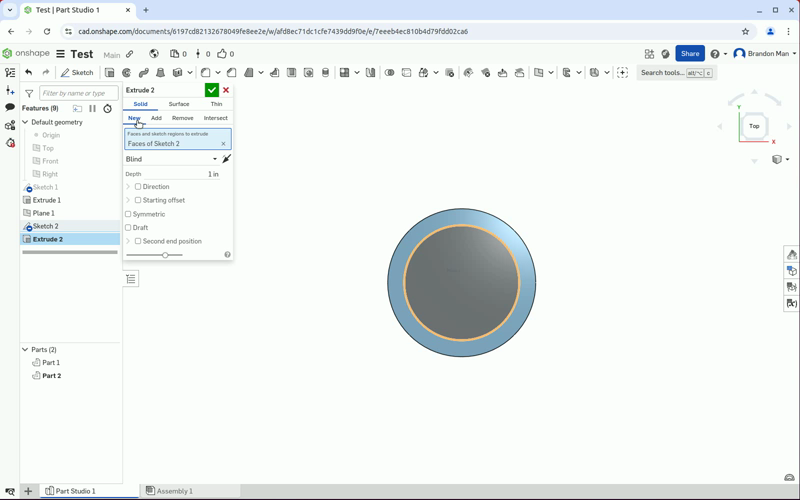
key(tab, 4)
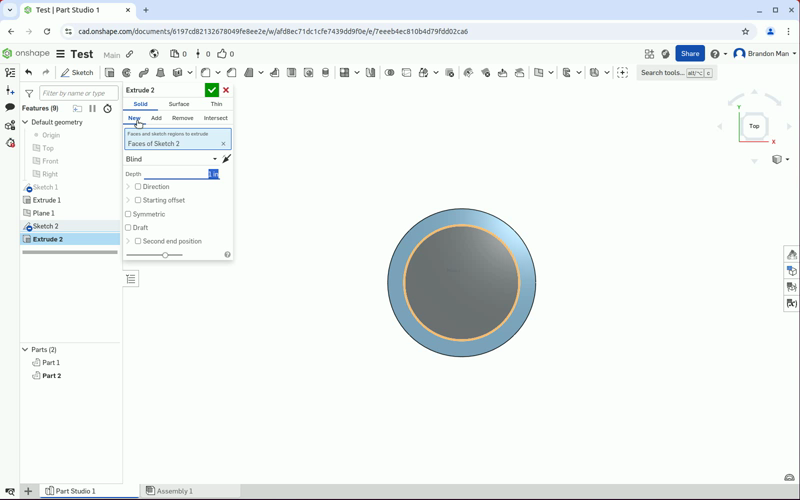
text(22.386)
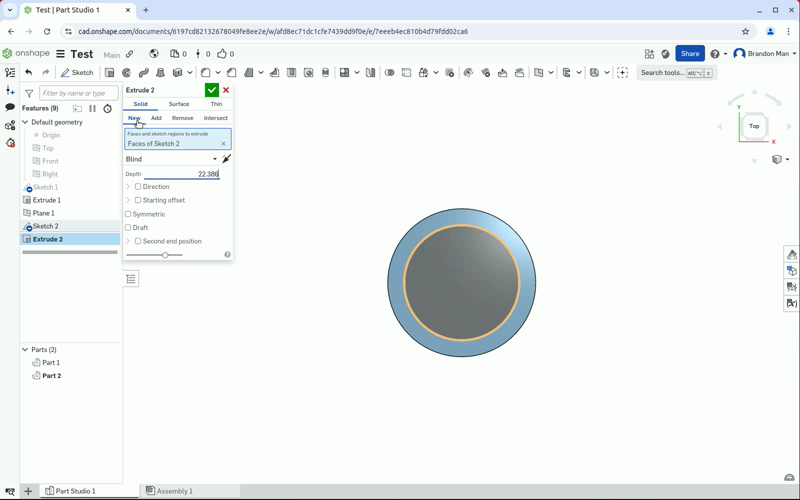
key(enter)
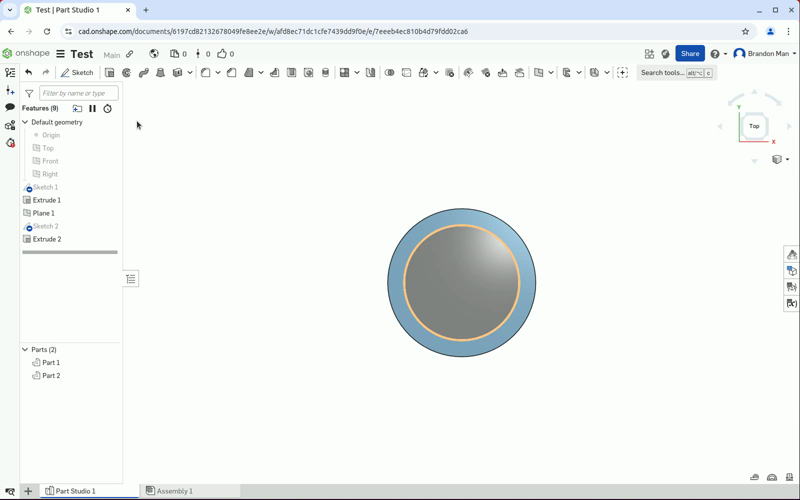
key(shift+h)
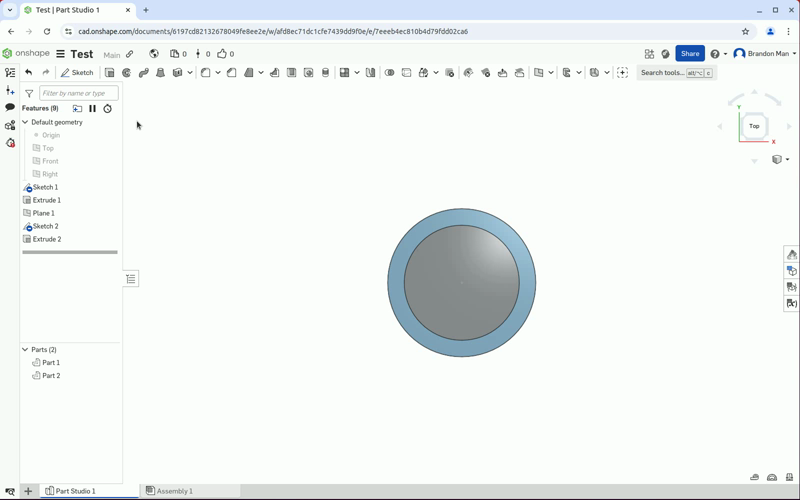
key(shift+h)
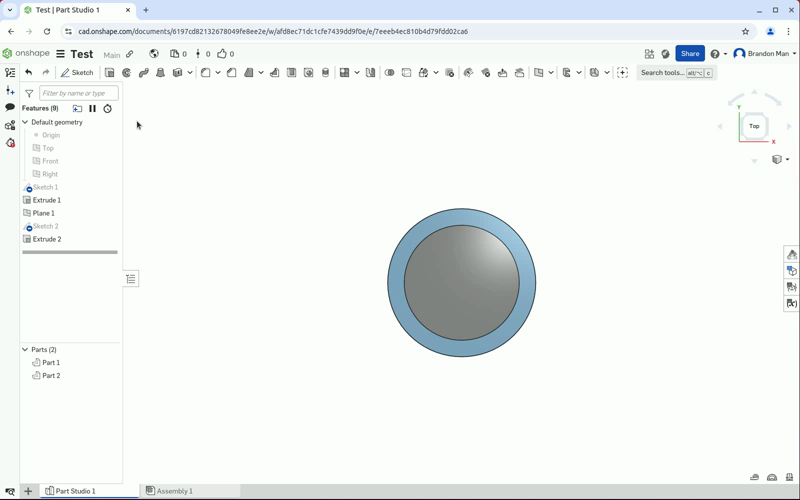
mouse_move(73, 189)
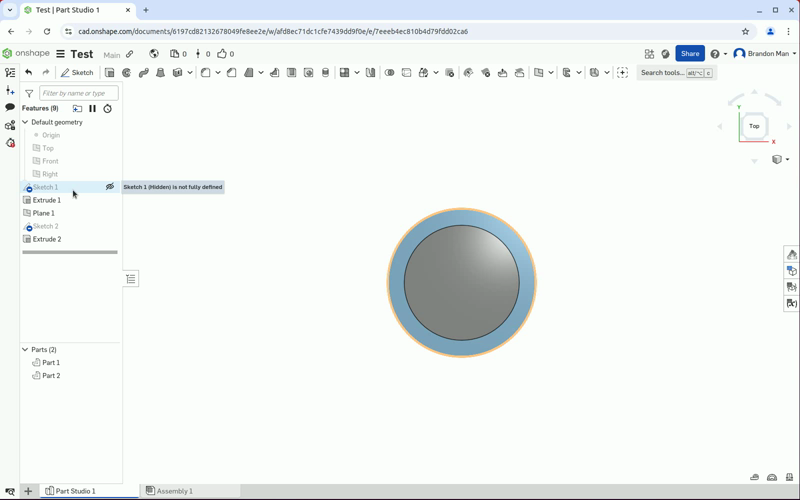
click(73, 189)
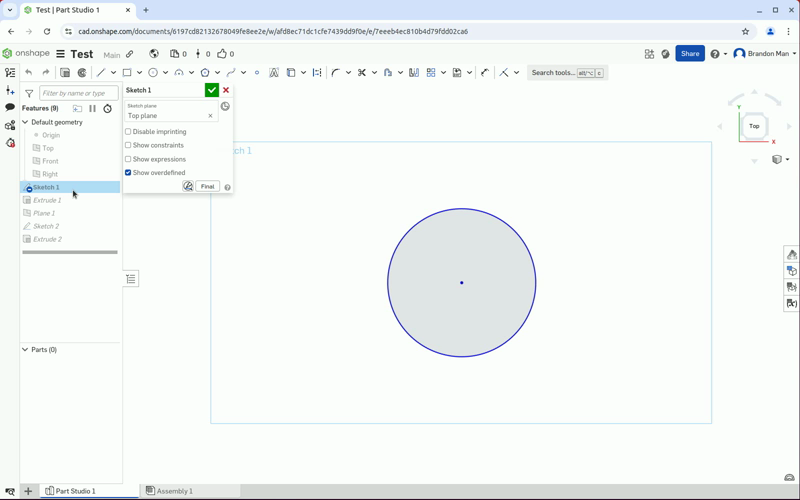
mouse_move(229, 92)
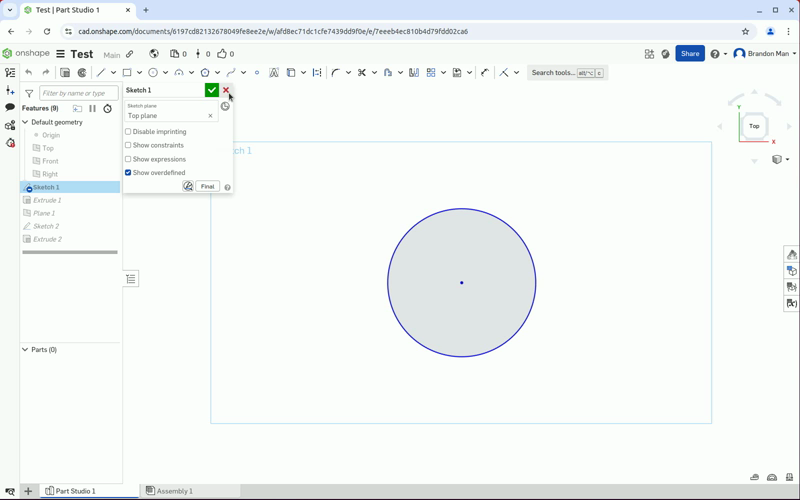
click(229, 92)
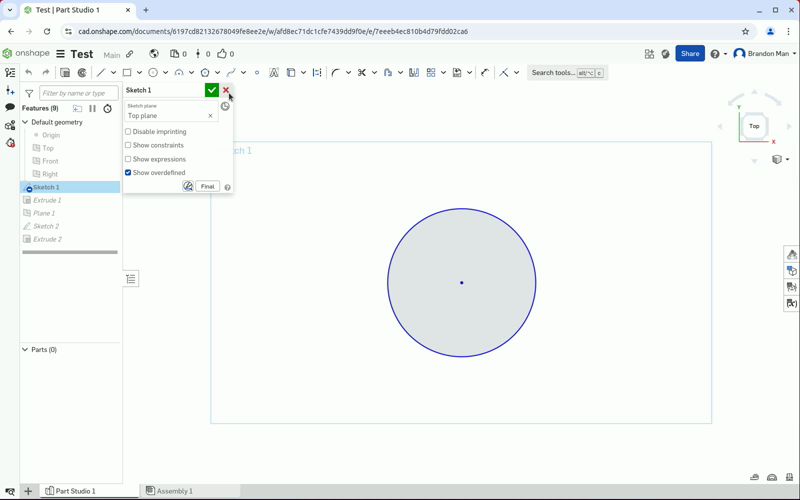
key(shift+s)
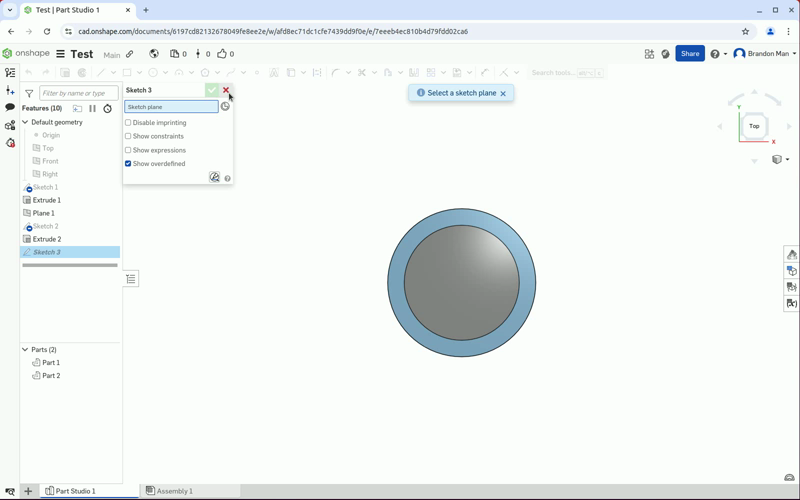
mouse_move(73, 150)
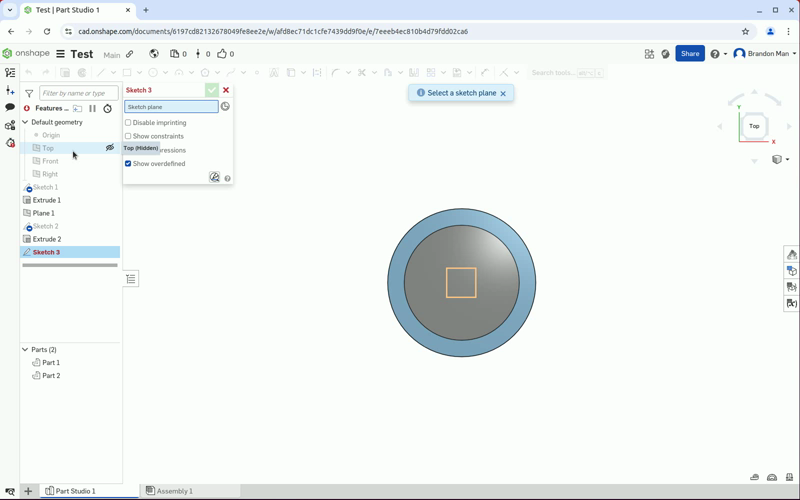
click(73, 150)
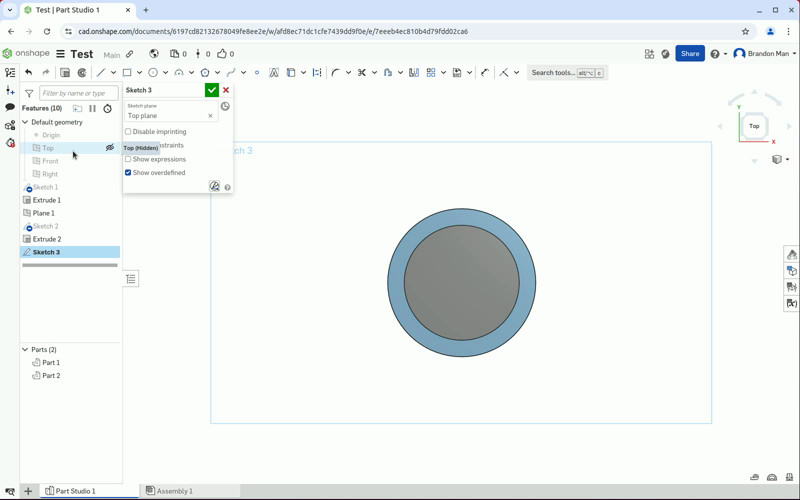
mouse_move(73, 352)
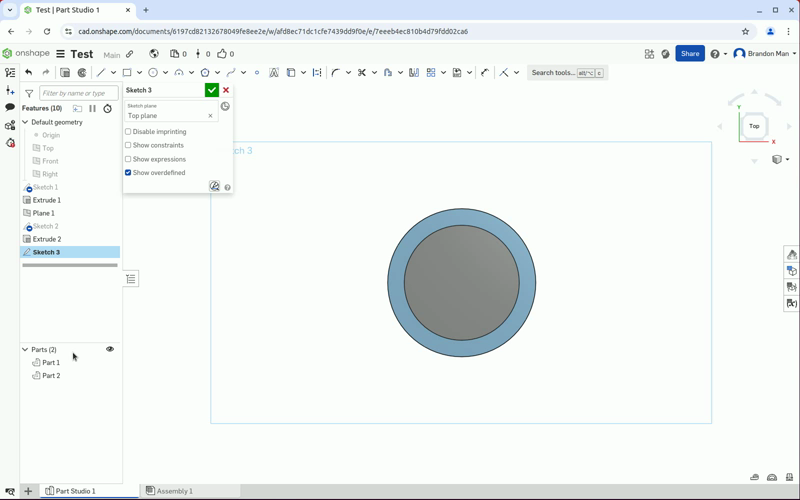
key(y)
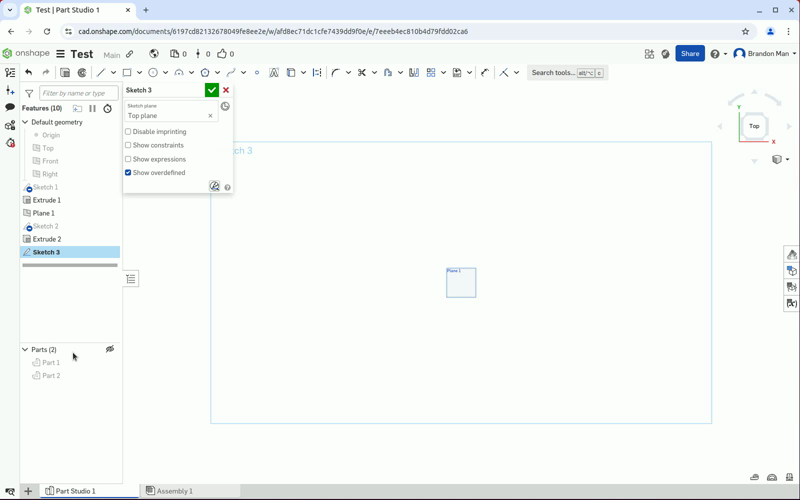
key(c)
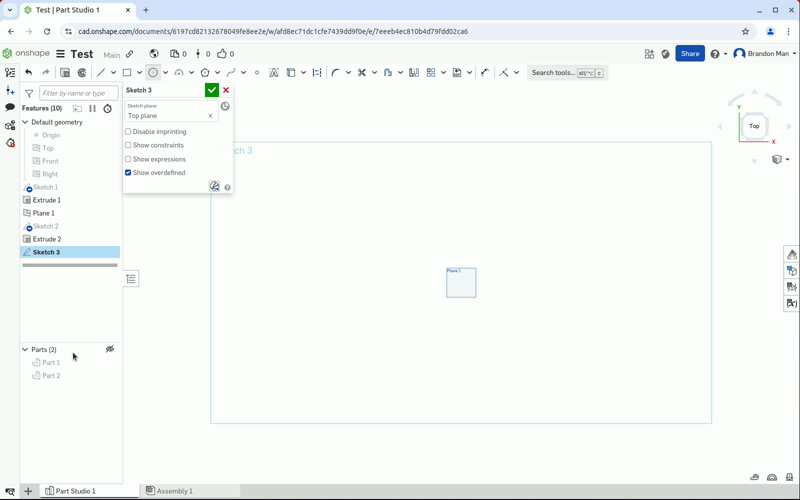
key_down(shift)
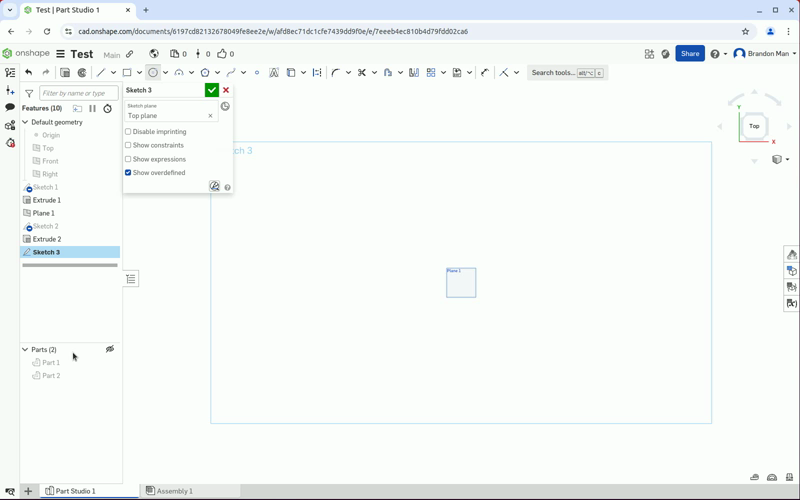
mouse_move(460, 282)
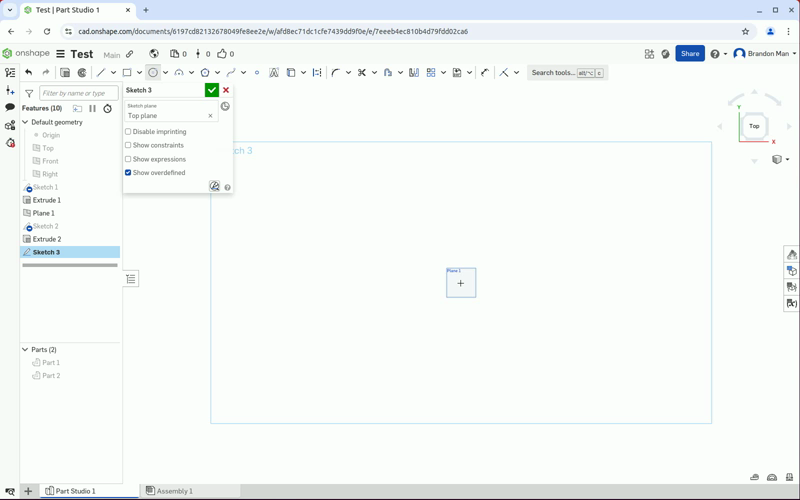
click(460, 282)
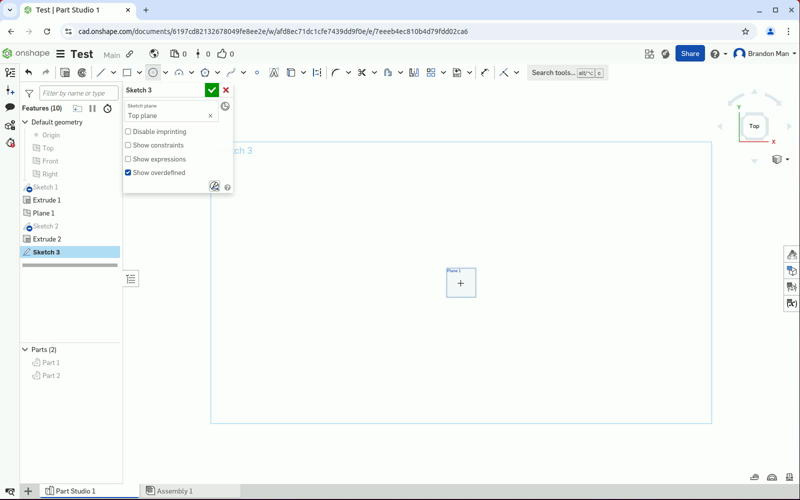
key_up(shift)
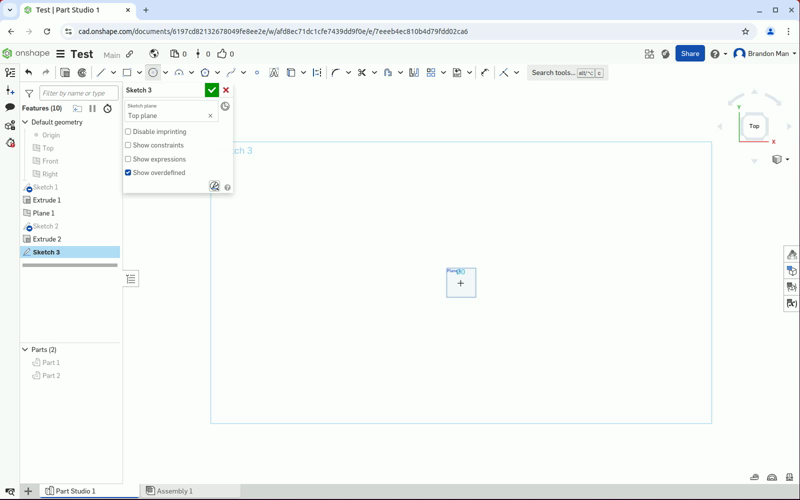
mouse_move(503, 282)
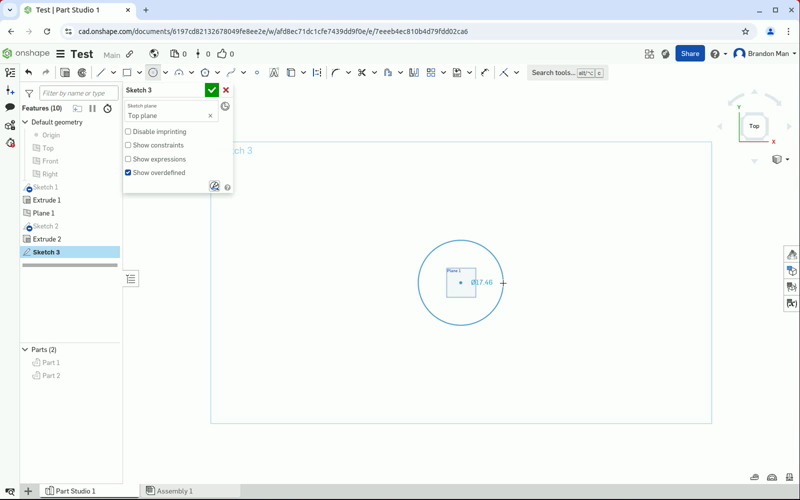
click(503, 282)
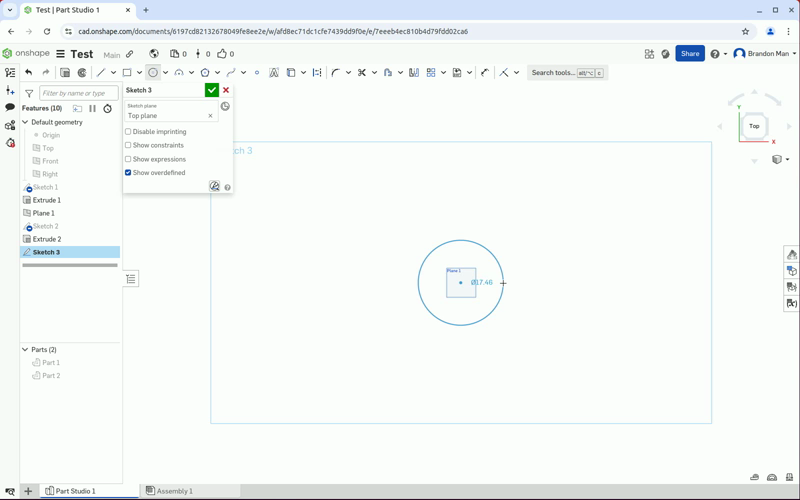
key(esc)
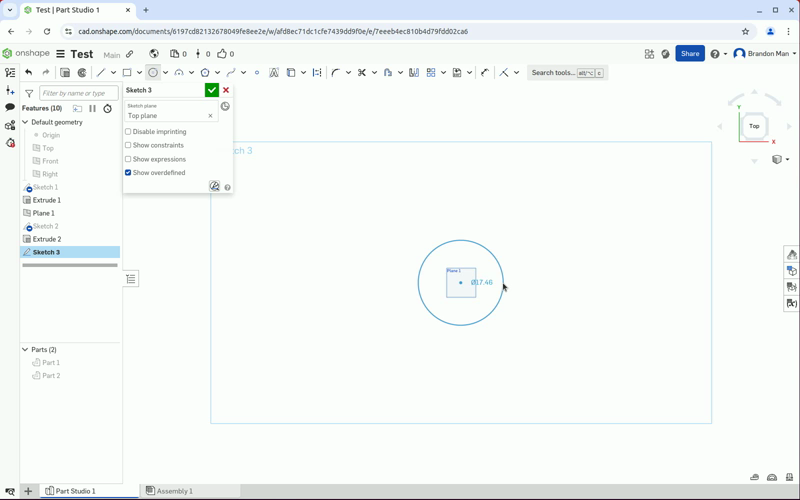
mouse_move(469, 272)
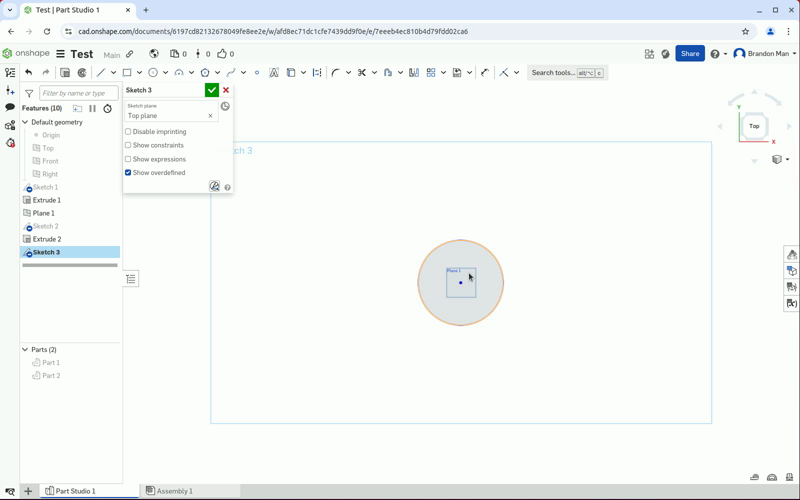
click(469, 272)
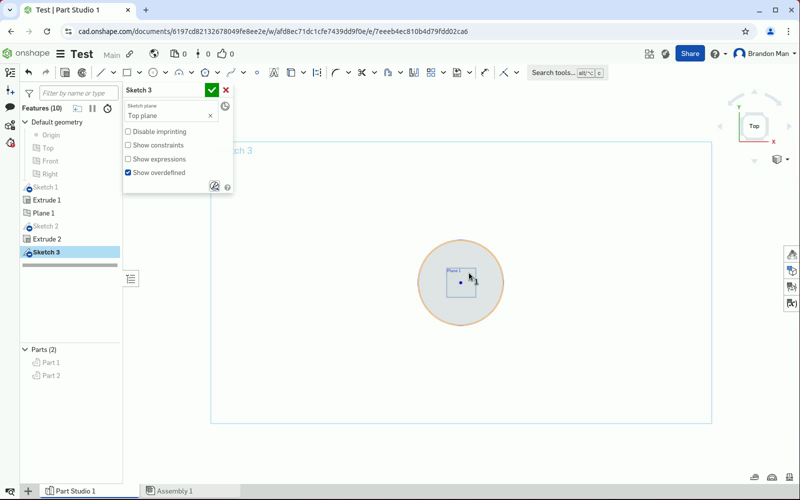
mouse_move(73, 352)
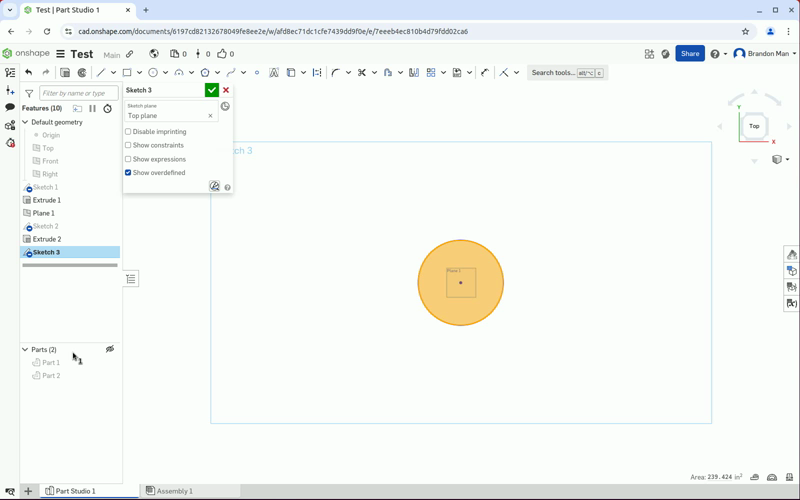
key(shift+y)
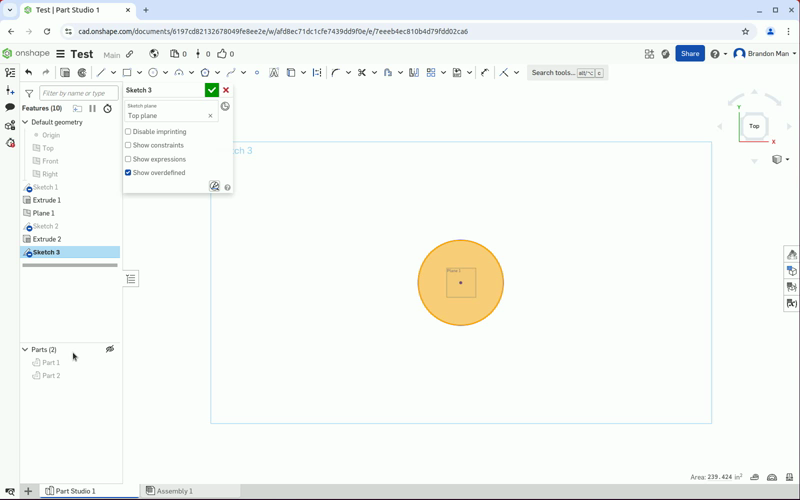
key(shift+e)
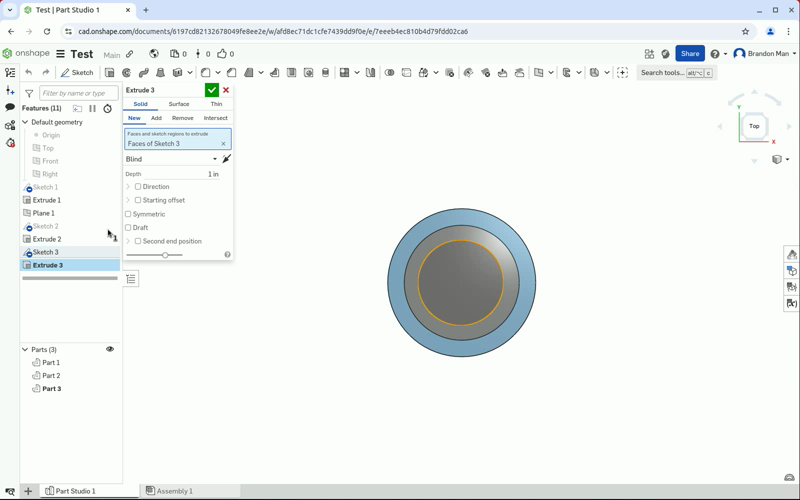
mouse_move(143, 106)
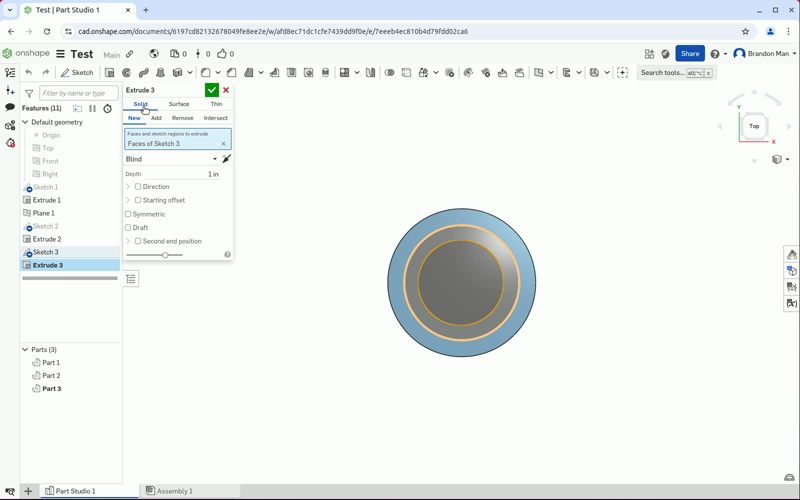
click(143, 106)
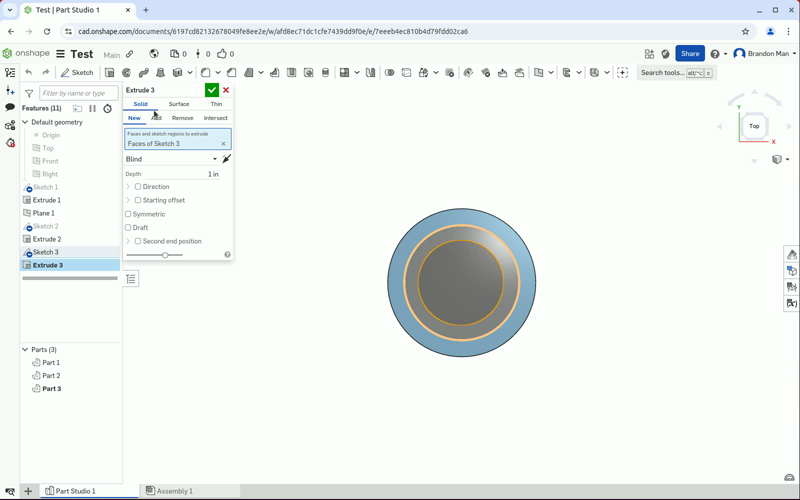
mouse_move(186, 120)
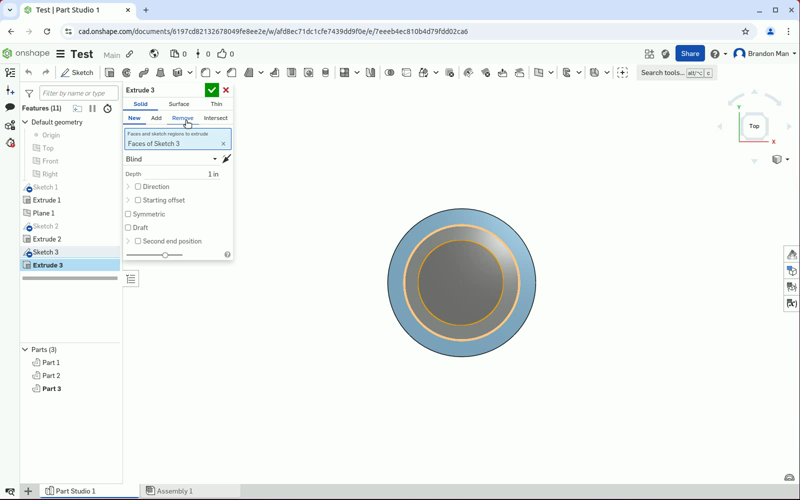
click(186, 120)
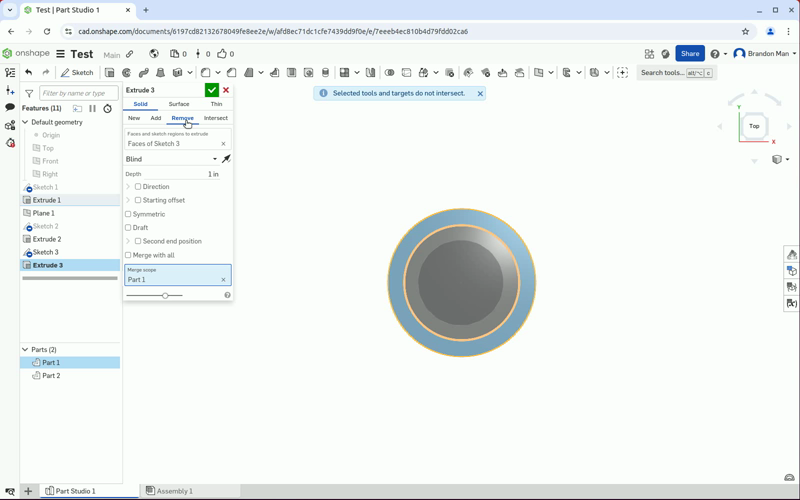
key(tab, 4)
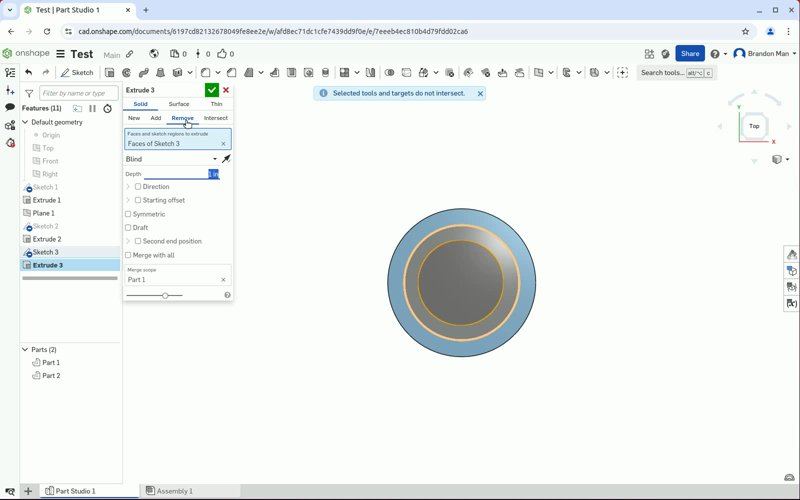
text(-19.257)
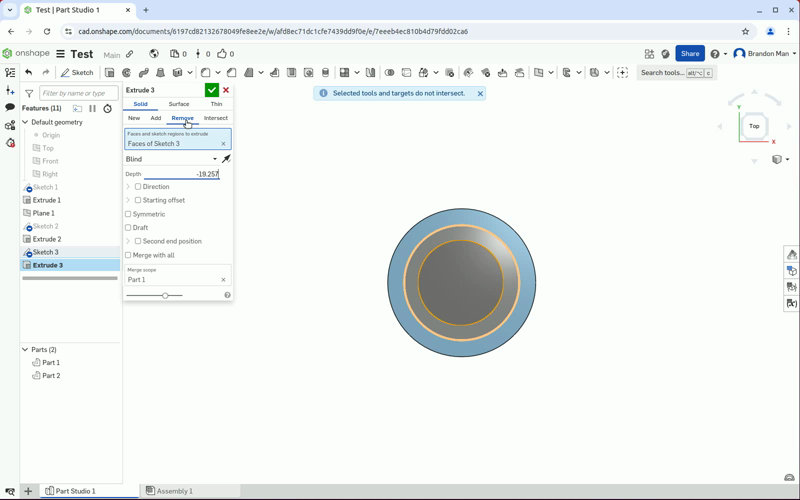
key(tab, 6)
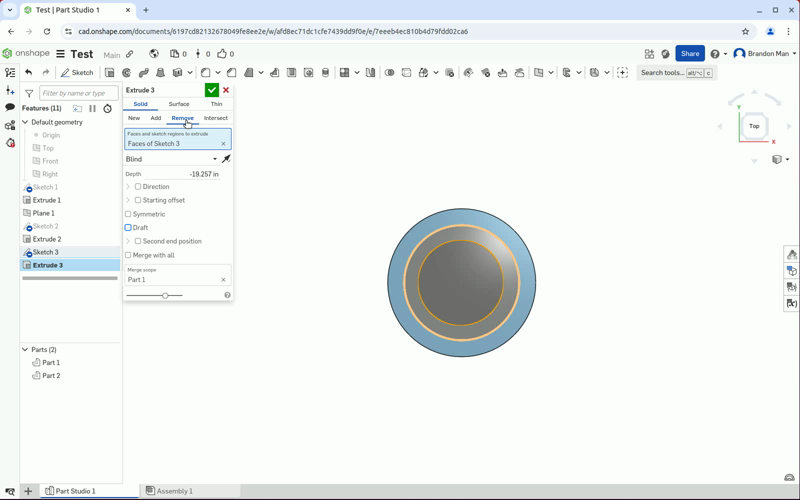
key(space)
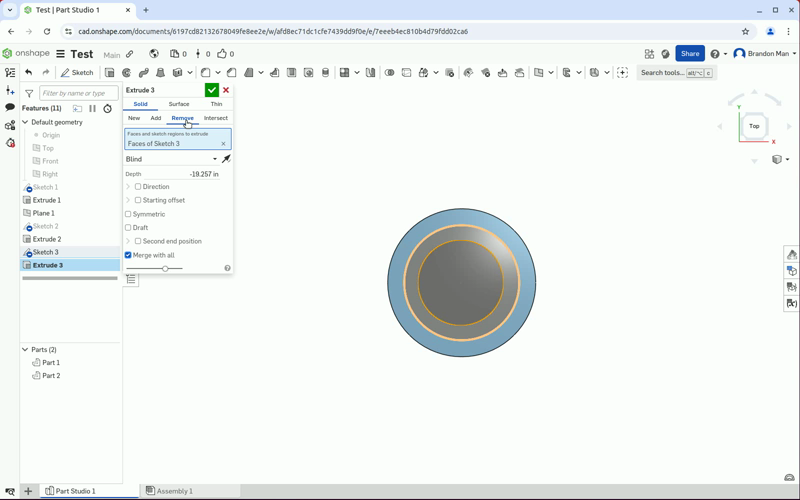
key(enter)
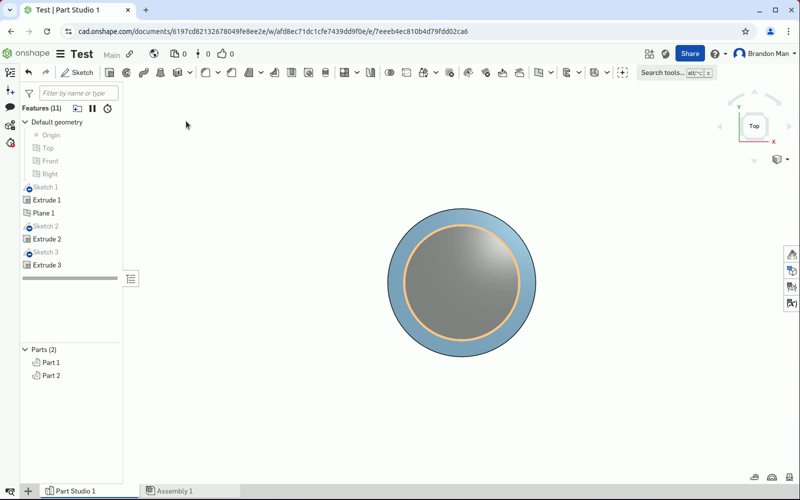
key(shift+h)
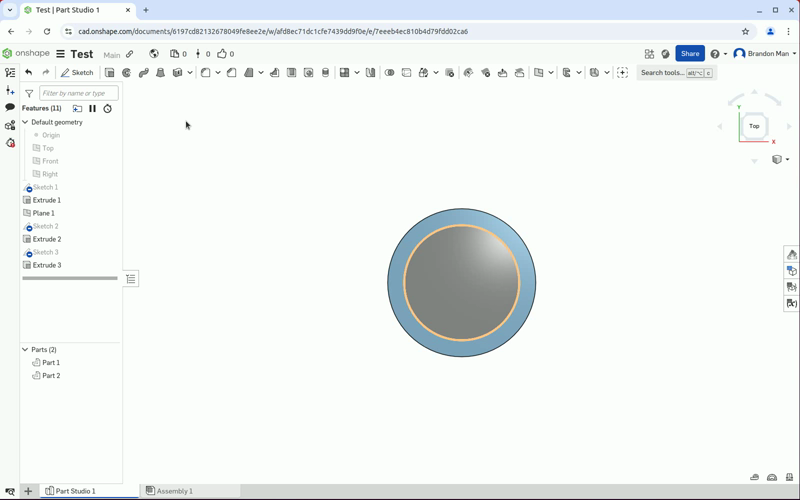
key(shift+h)
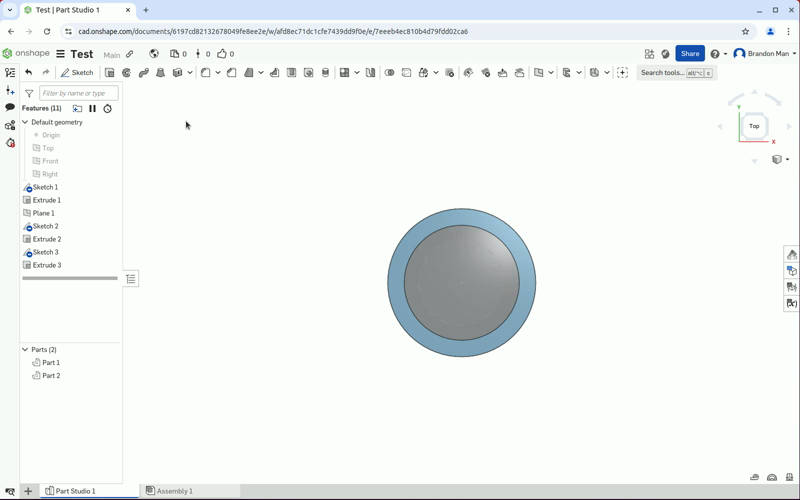
key(shift+7)
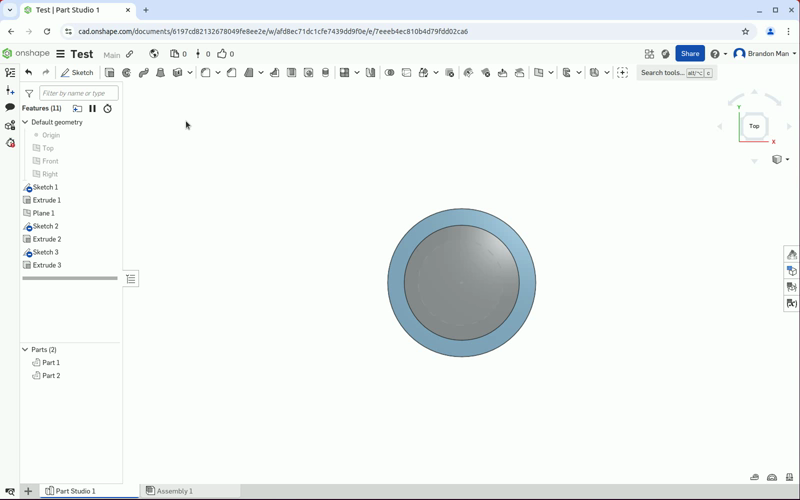
key(up, 3)
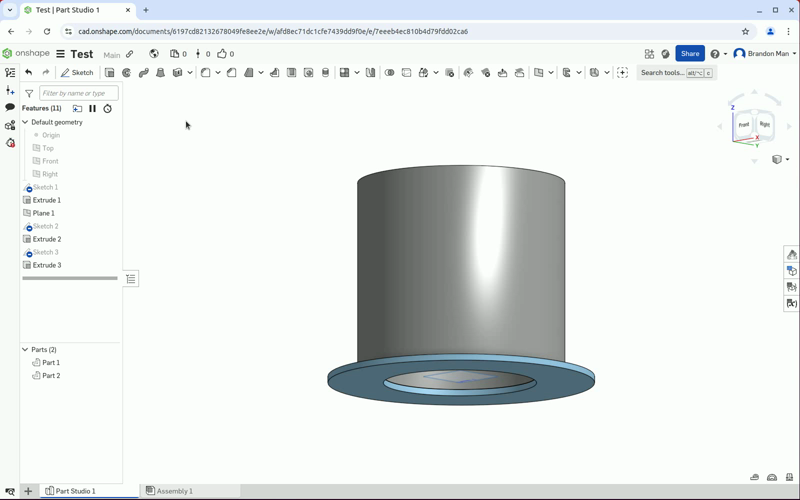
key(left, 3)
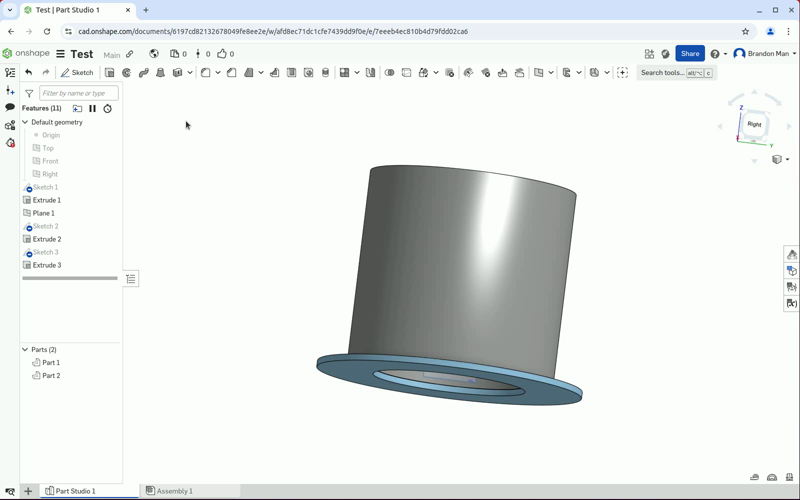
key(right, 3)
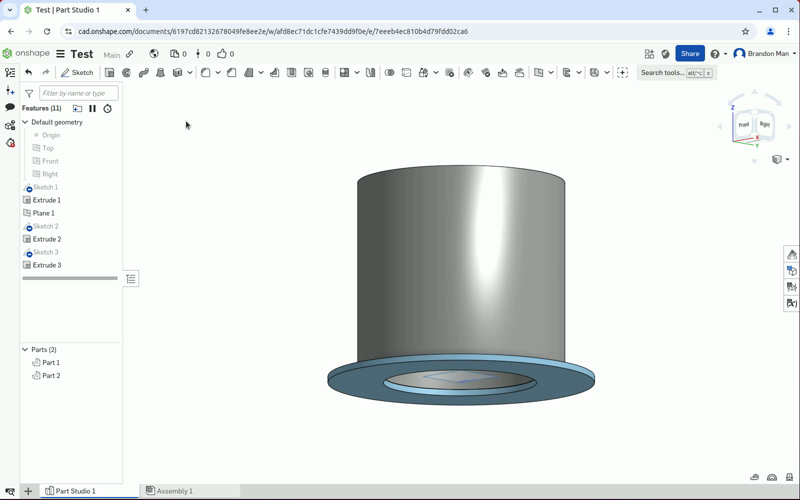
key(down, 3)
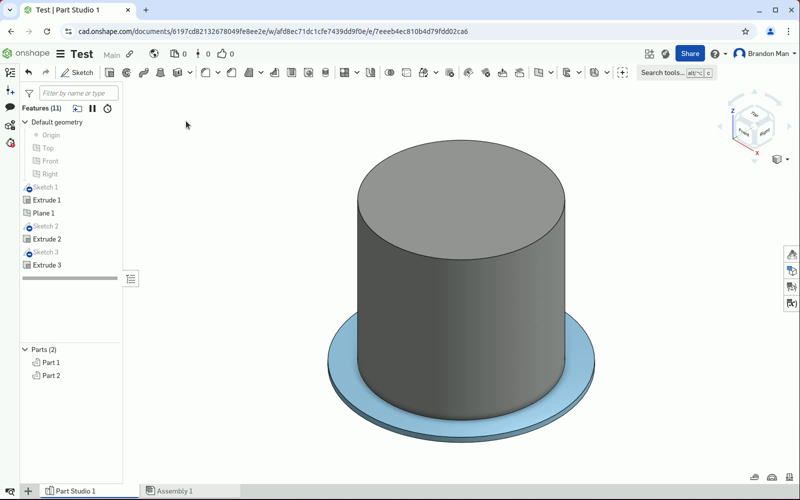
mouse_move(73, 189)
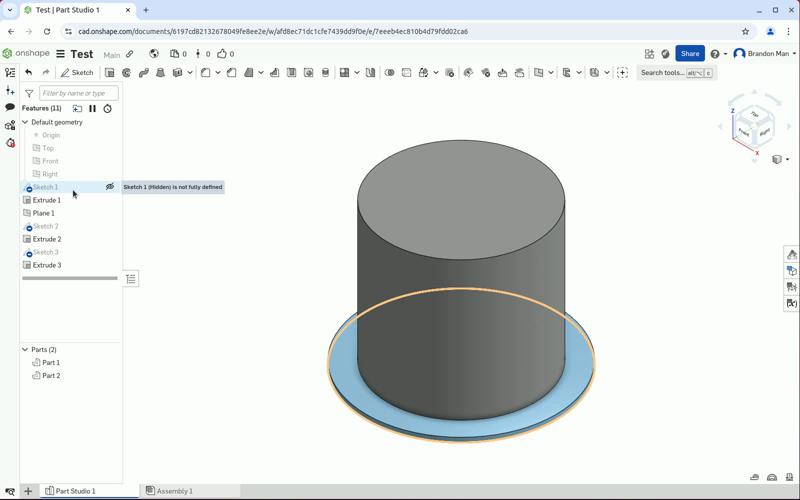
click(73, 189)